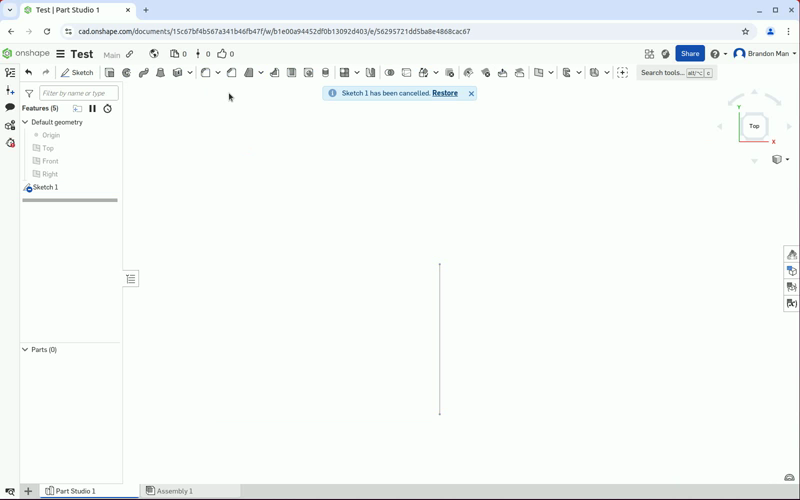
key(shift+h)
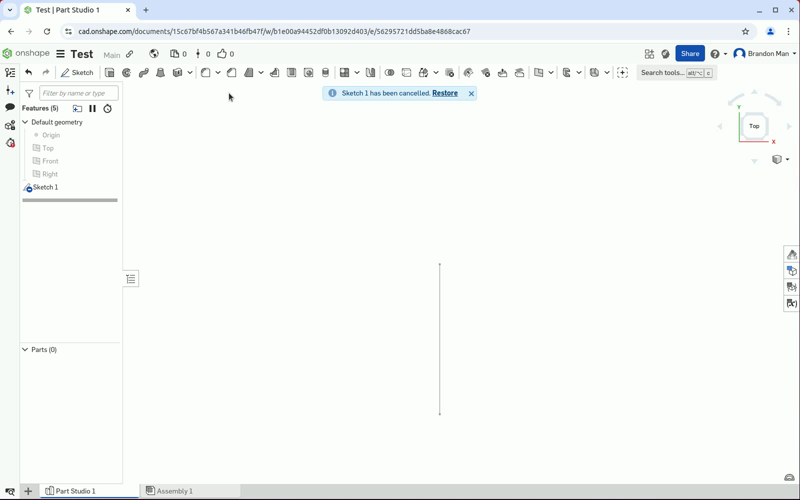
key(shift+s)
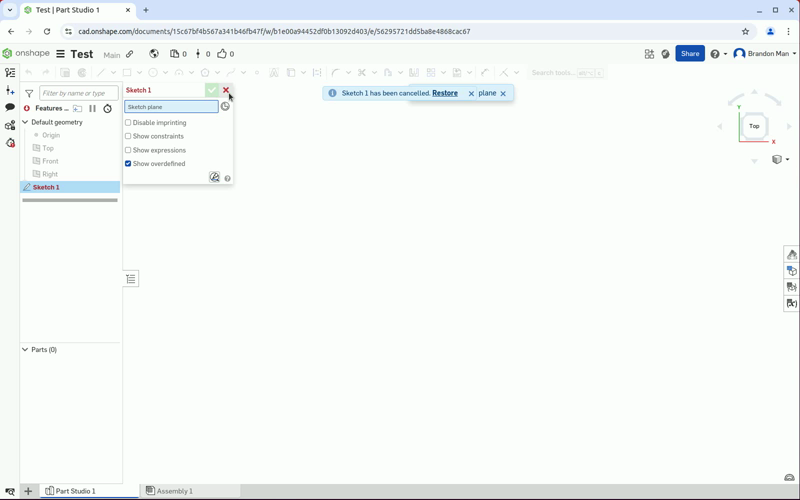
mouse_move(73, 150)
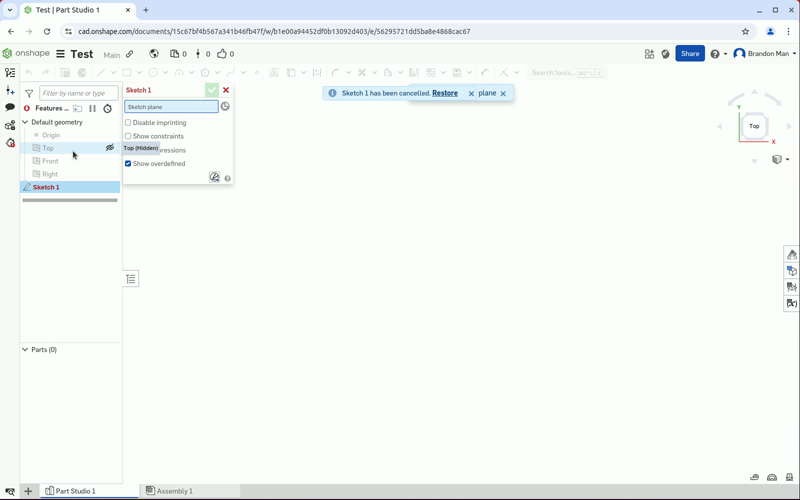
click(73, 150)
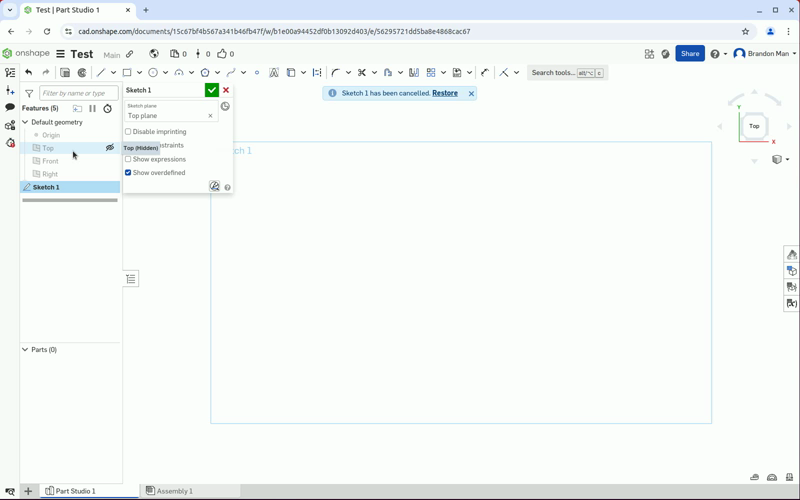
mouse_move(73, 352)
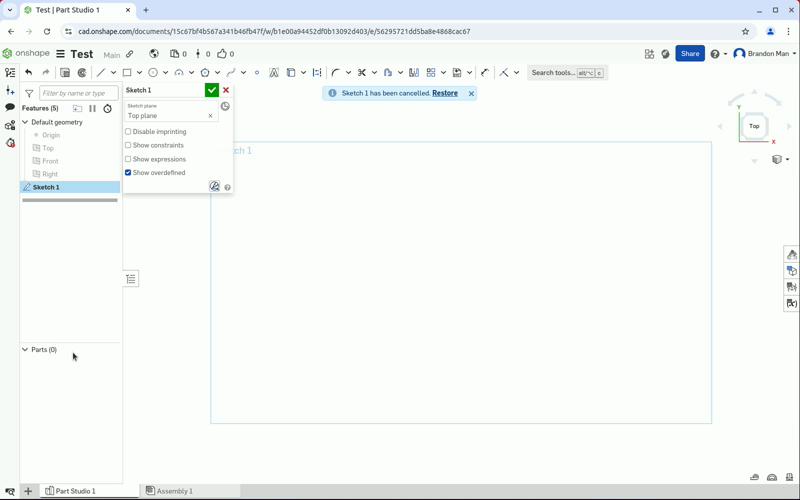
key(y)
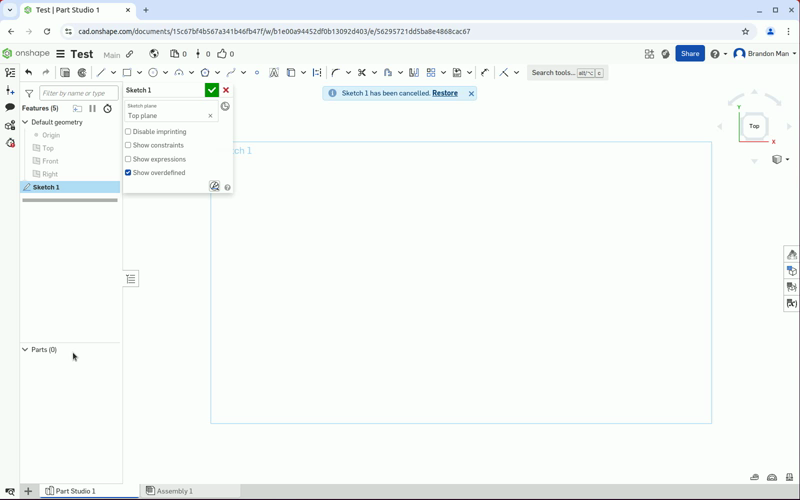
key(l)
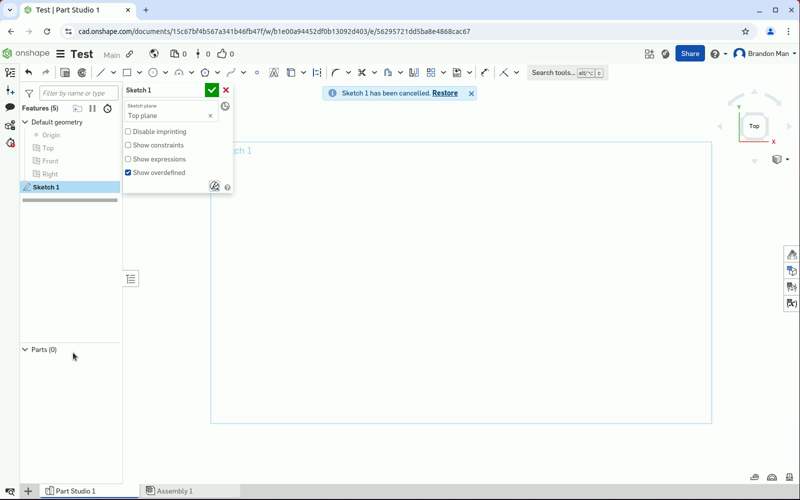
key_down(shift)
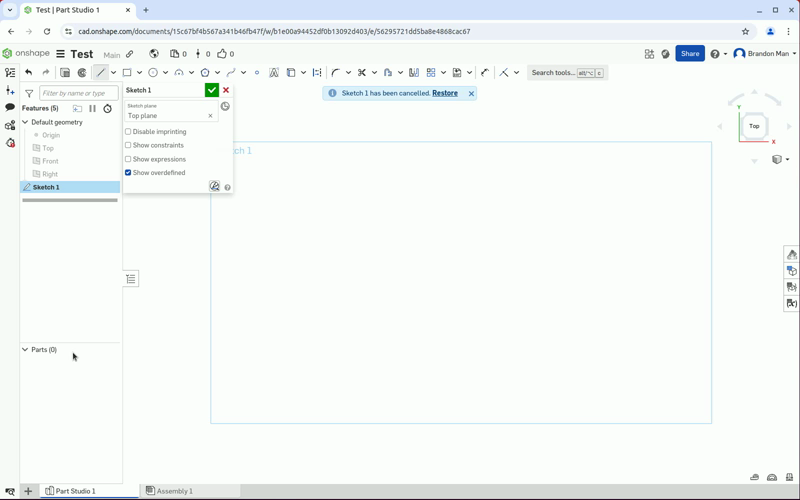
mouse_move(375, 312)
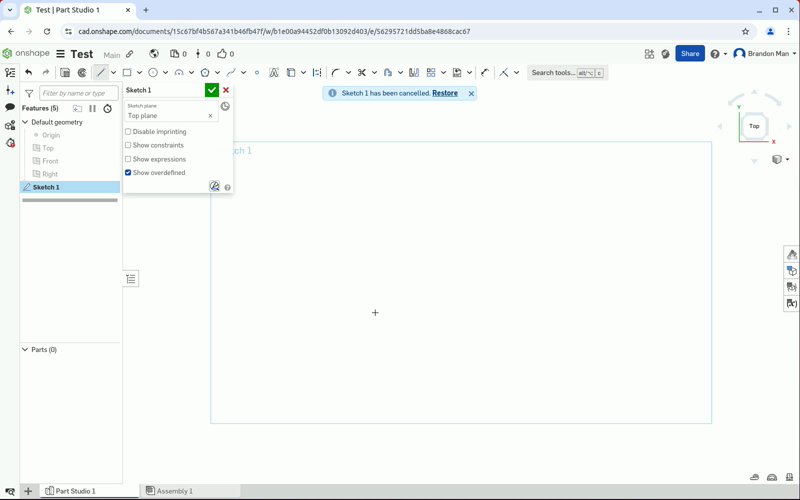
click(375, 312)
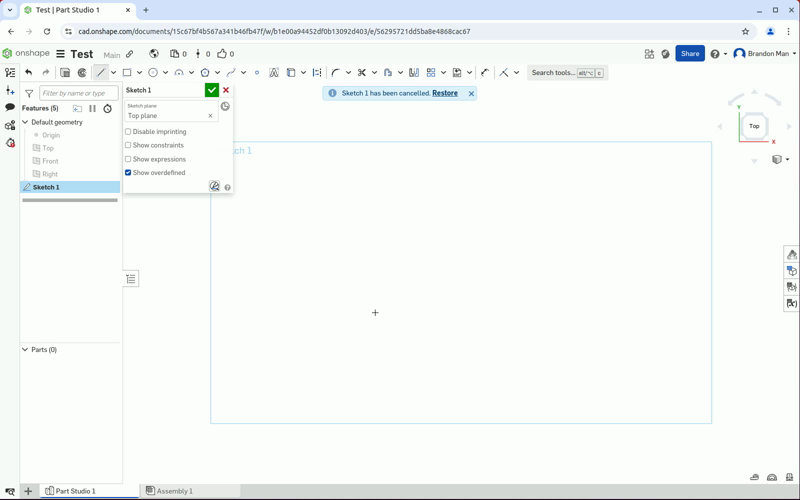
key_up(shift)
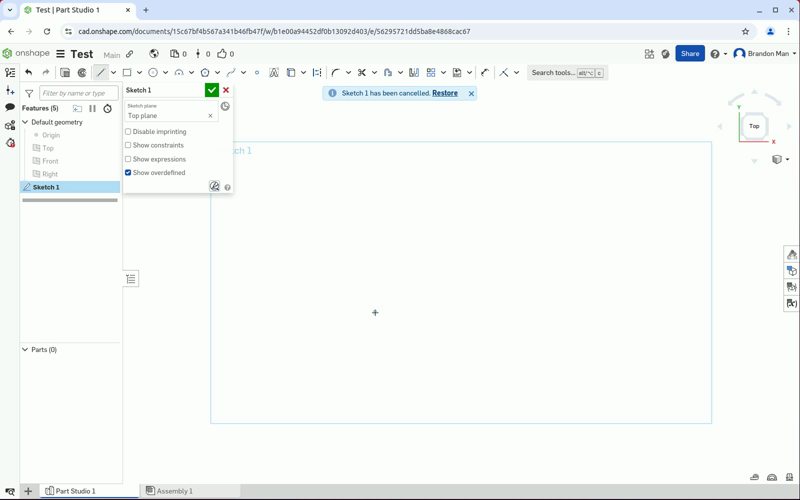
key_down(shift)
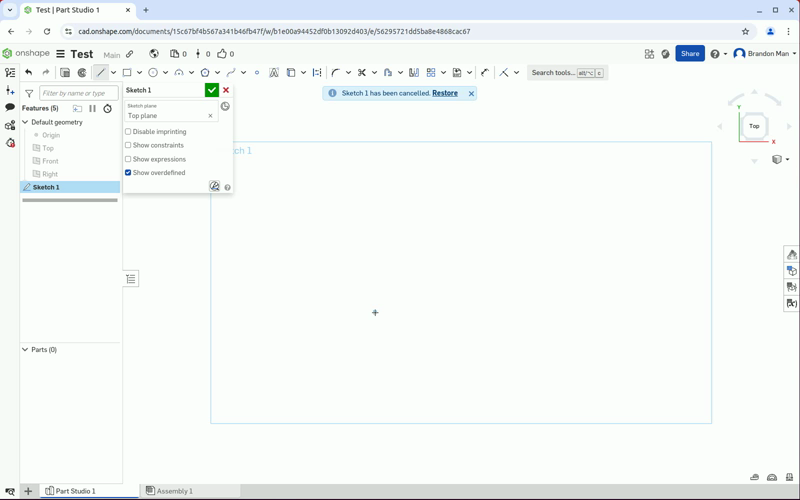
mouse_move(469, 312)
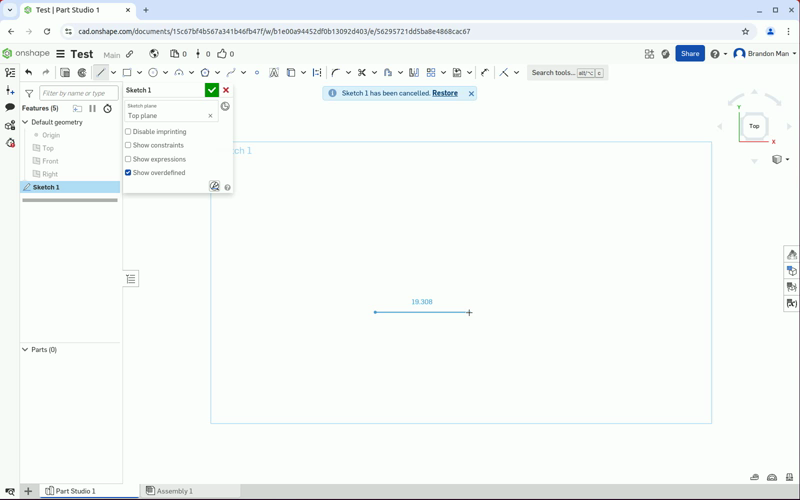
click(469, 312)
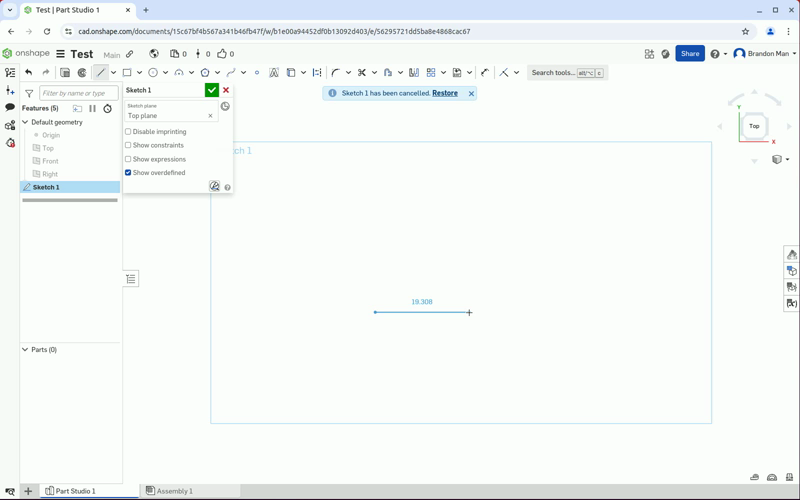
key_up(shift)
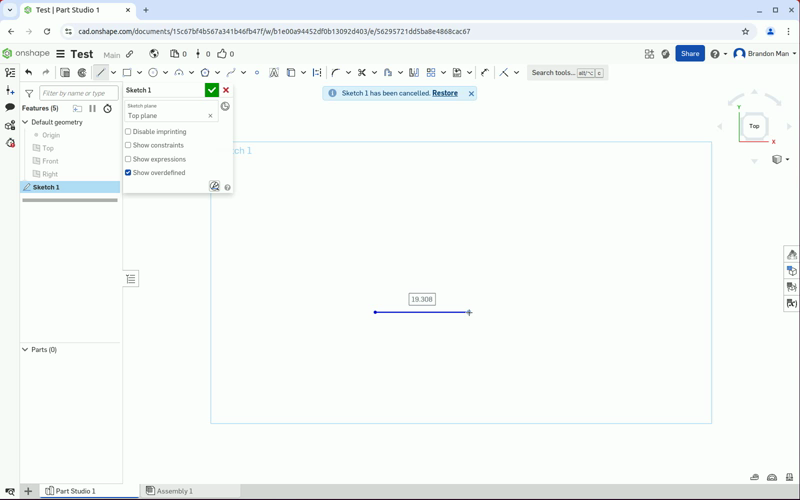
key_down(shift)
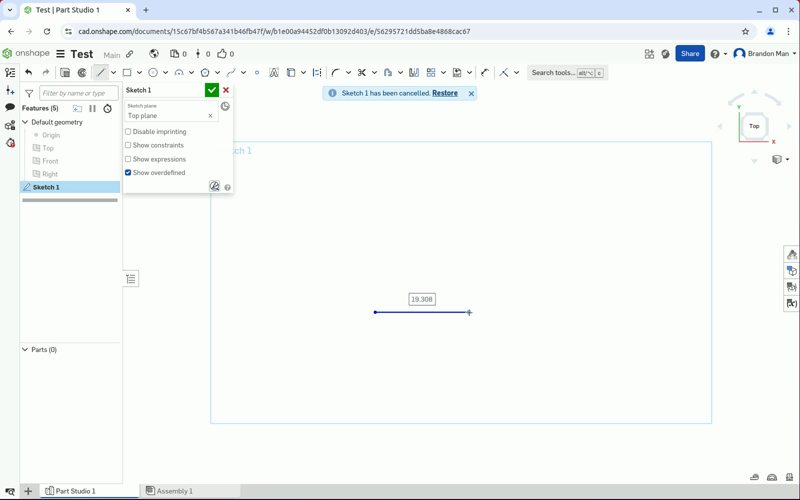
mouse_move(469, 218)
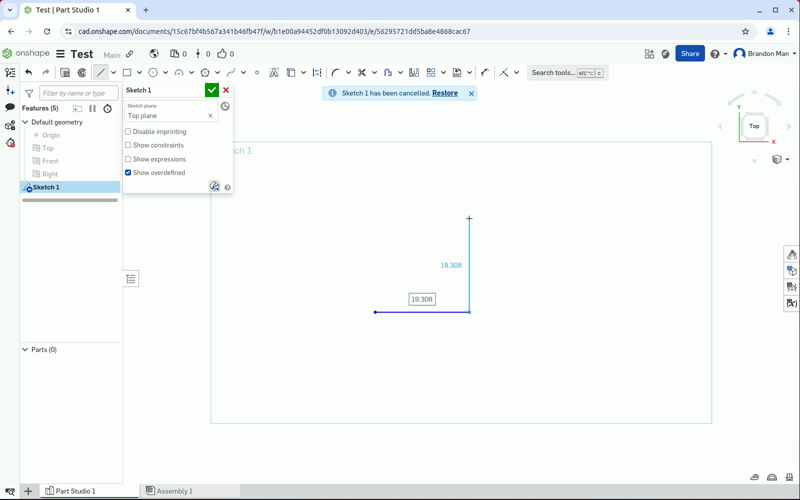
click(469, 218)
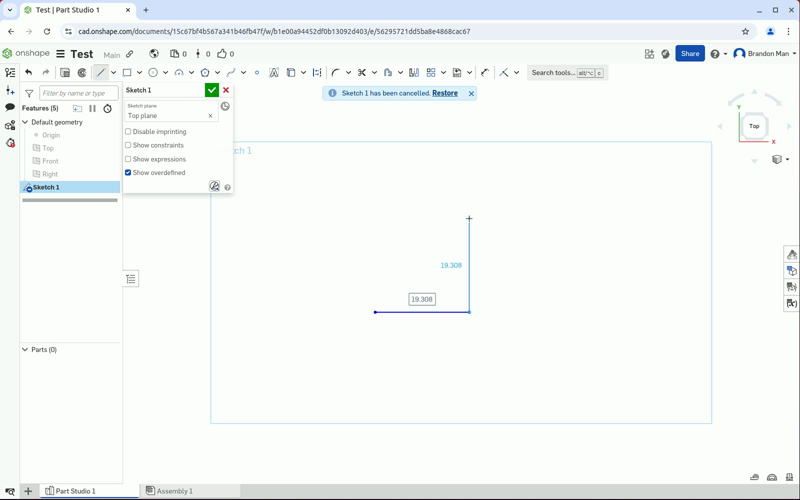
key_up(shift)
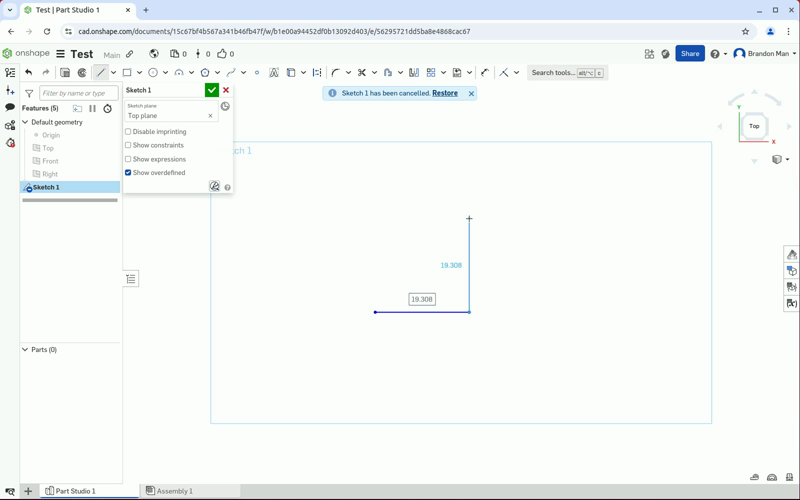
key_down(shift)
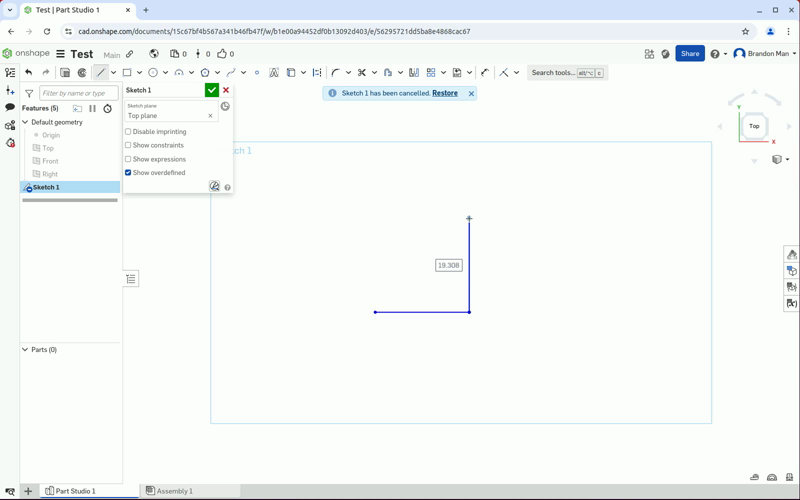
mouse_move(375, 218)
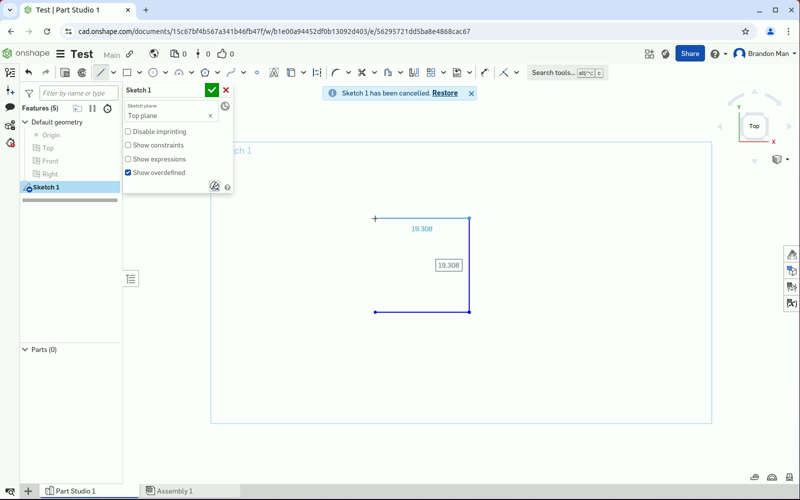
click(375, 218)
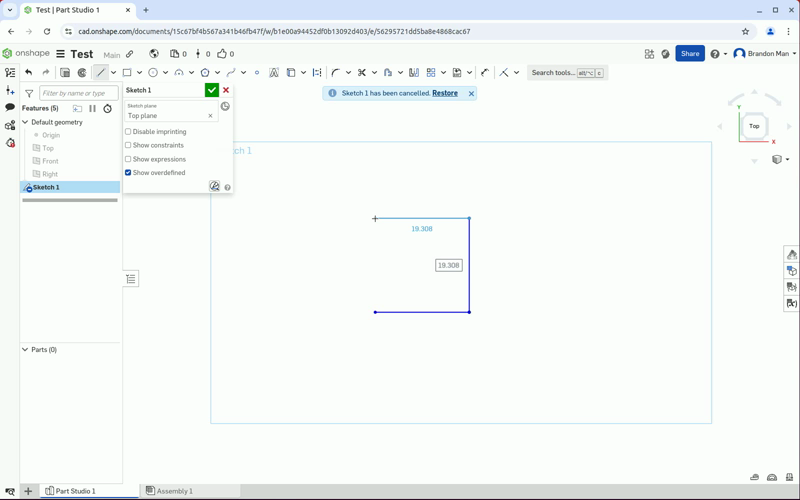
key_up(shift)
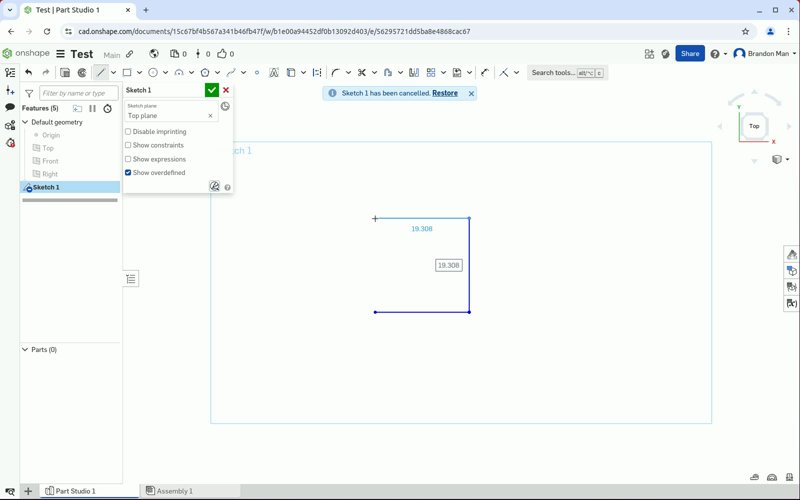
key_down(shift)
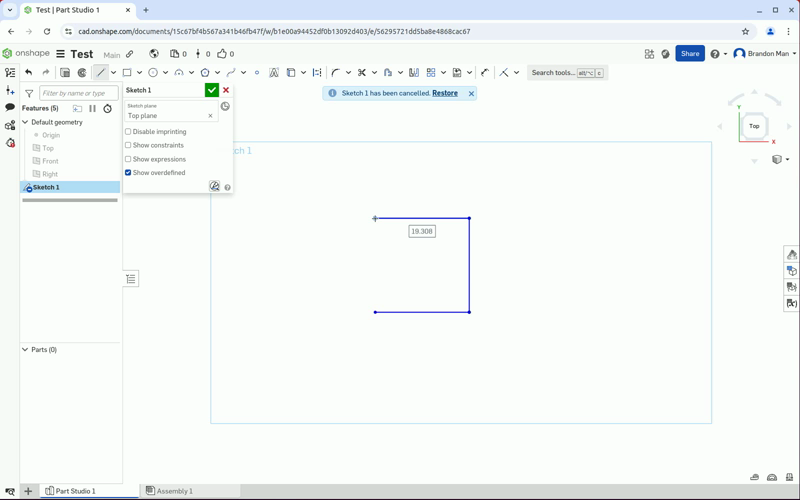
mouse_move(375, 312)
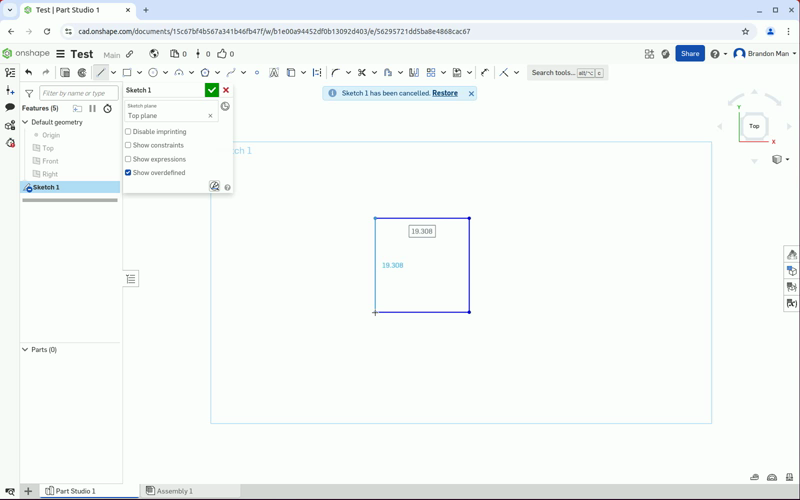
key_up(shift)
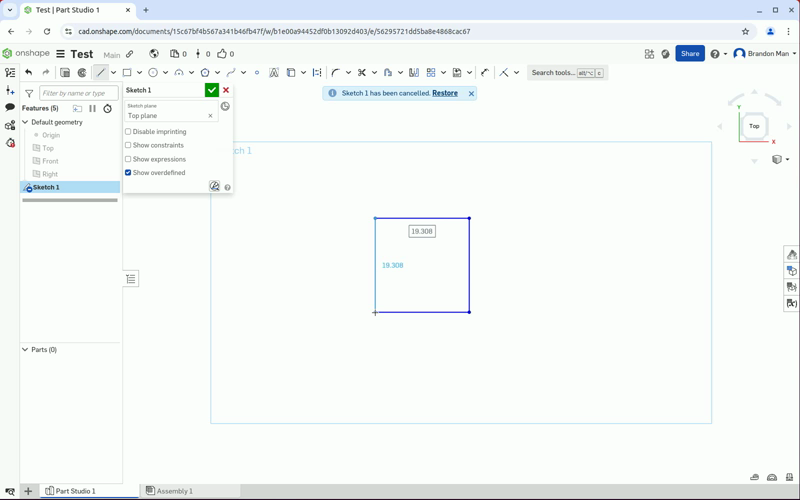
click(375, 312)
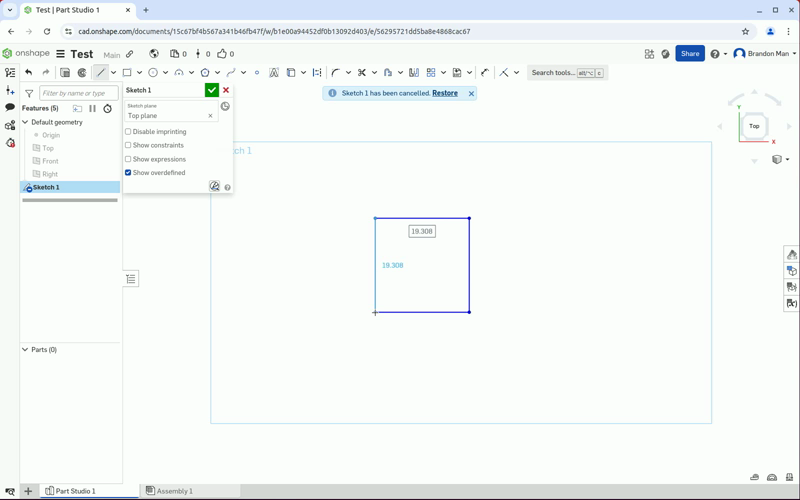
key(esc)
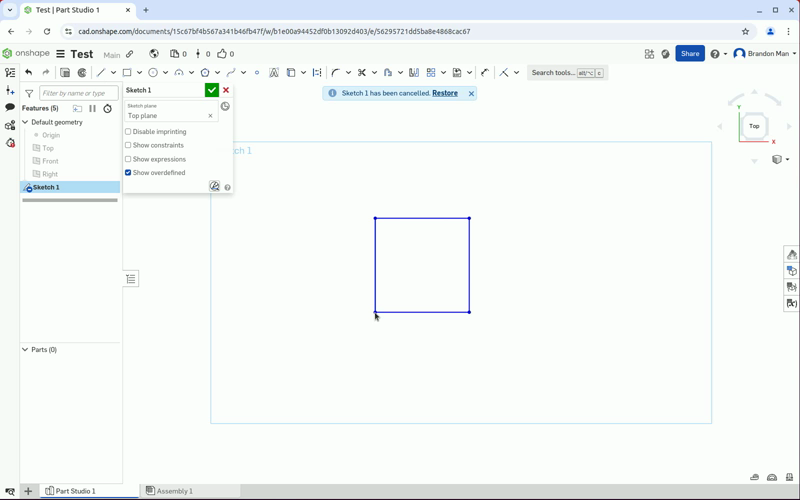
mouse_move(404, 270)
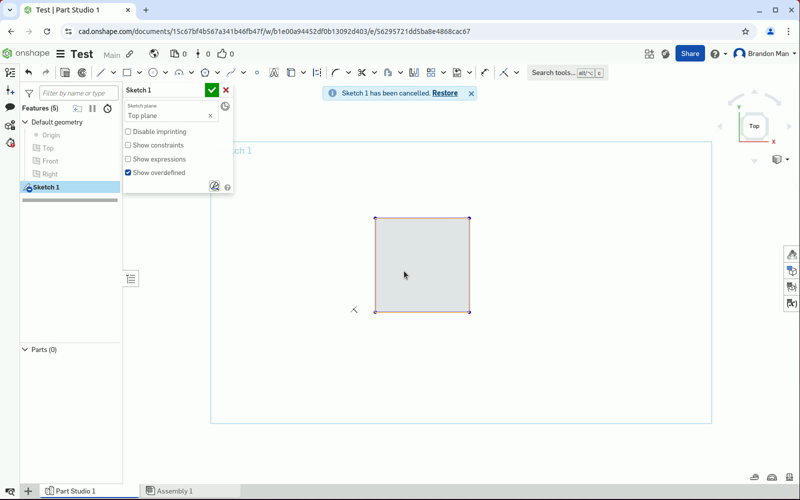
click(404, 270)
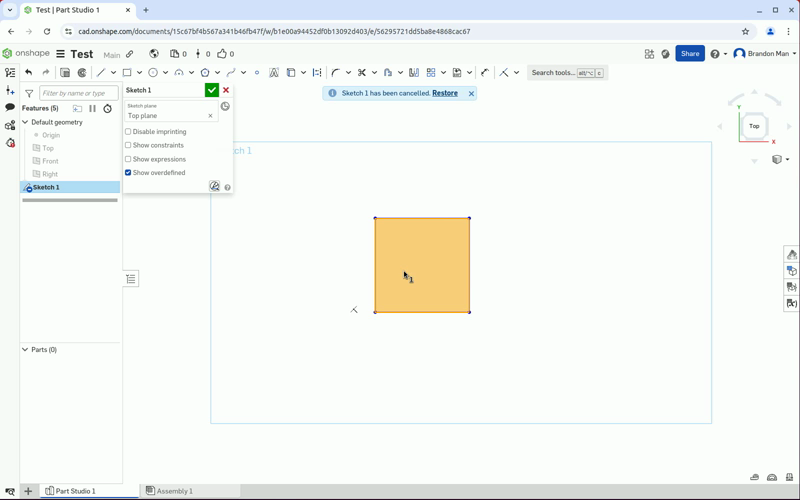
mouse_move(73, 352)
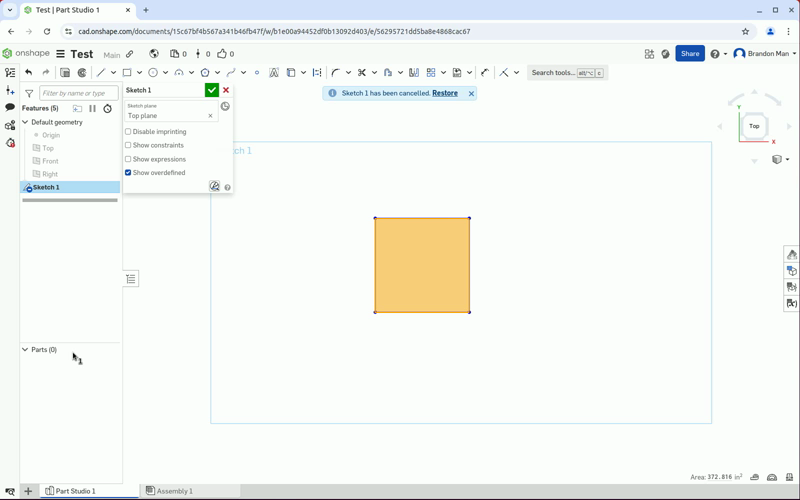
key(shift+y)
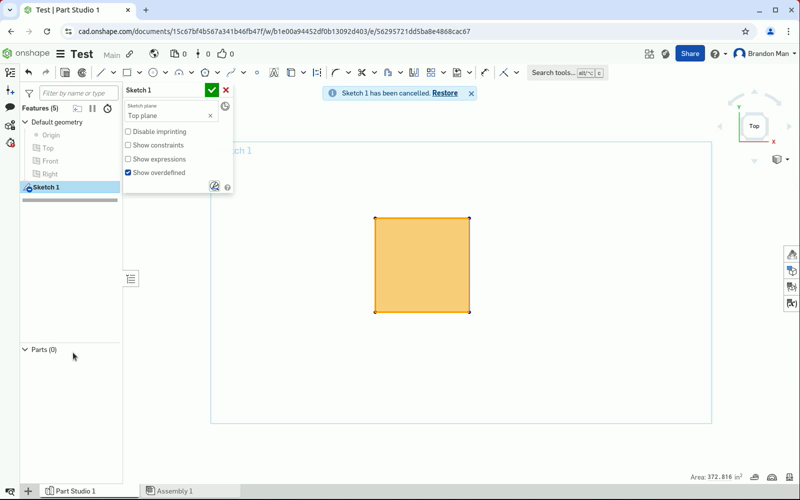
key(shift+e)
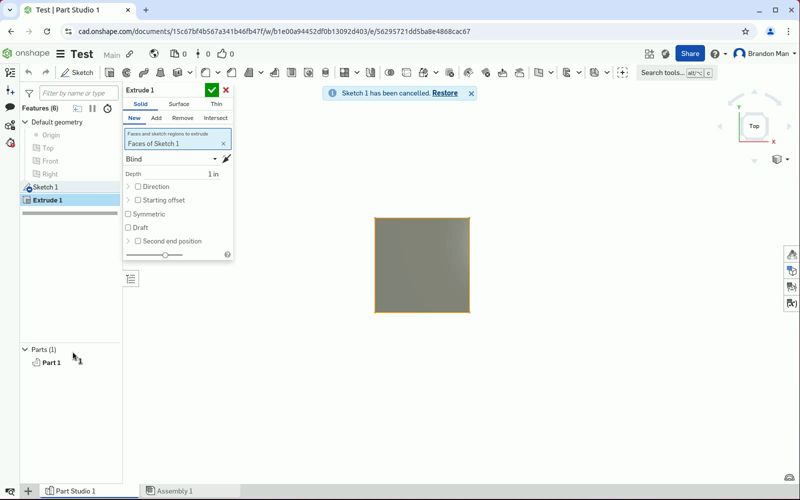
mouse_move(143, 106)
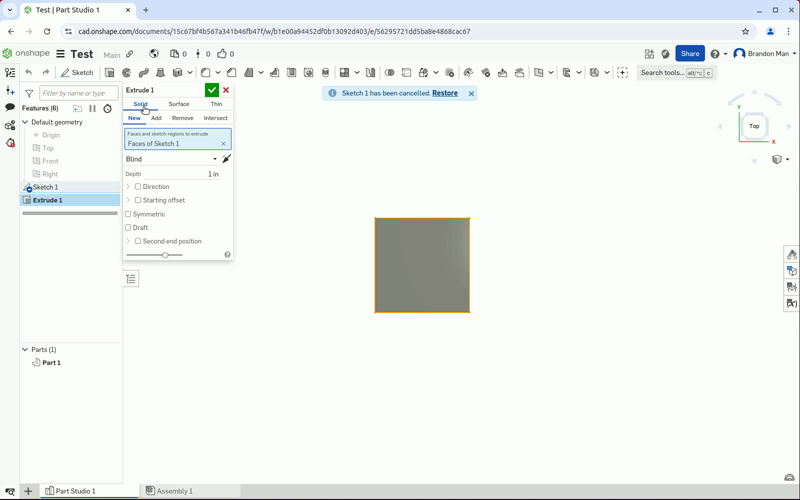
click(143, 106)
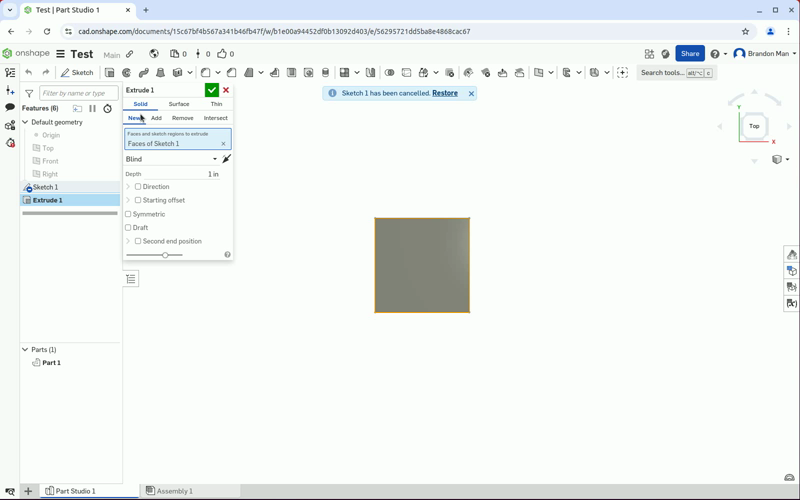
mouse_move(137, 120)
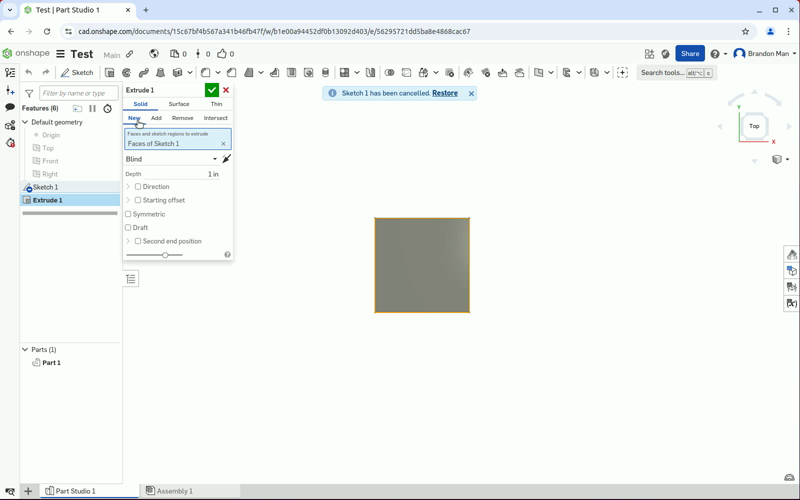
click(137, 120)
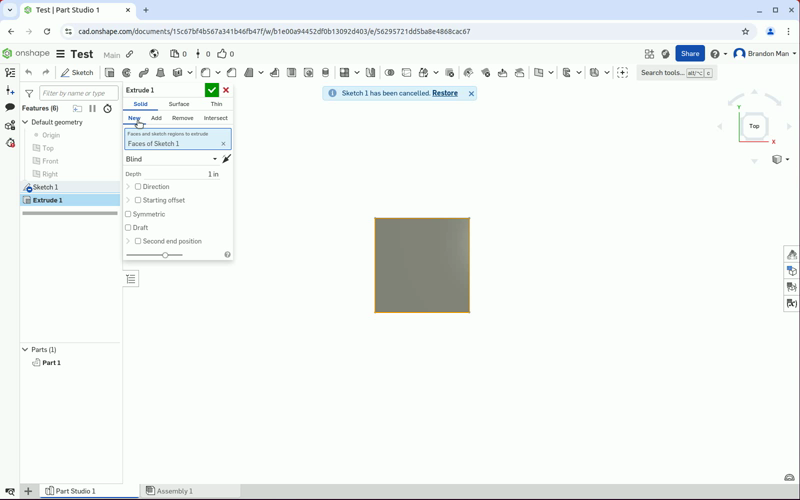
key(tab, 4)
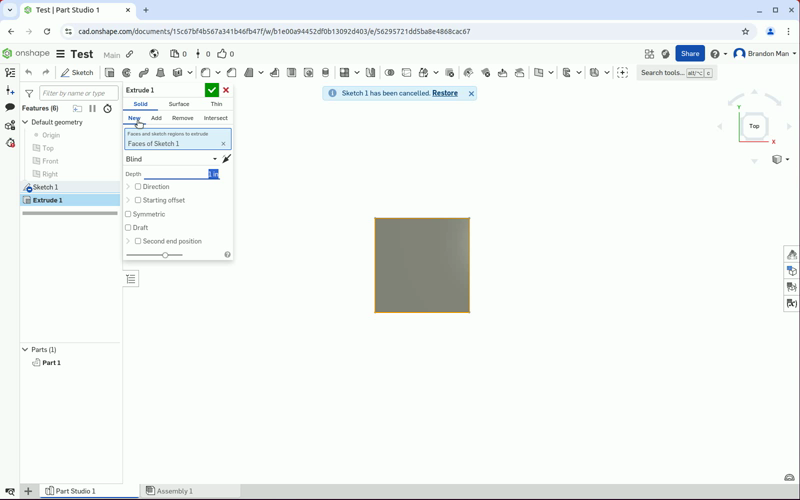
text(19.257)
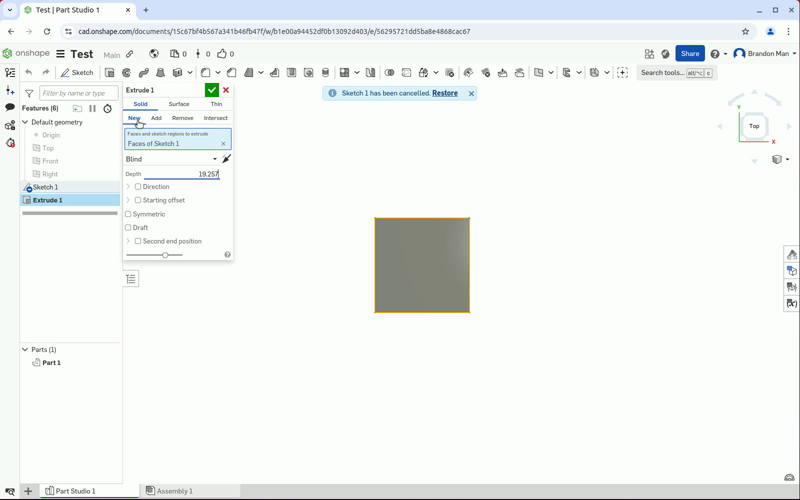
key(enter)
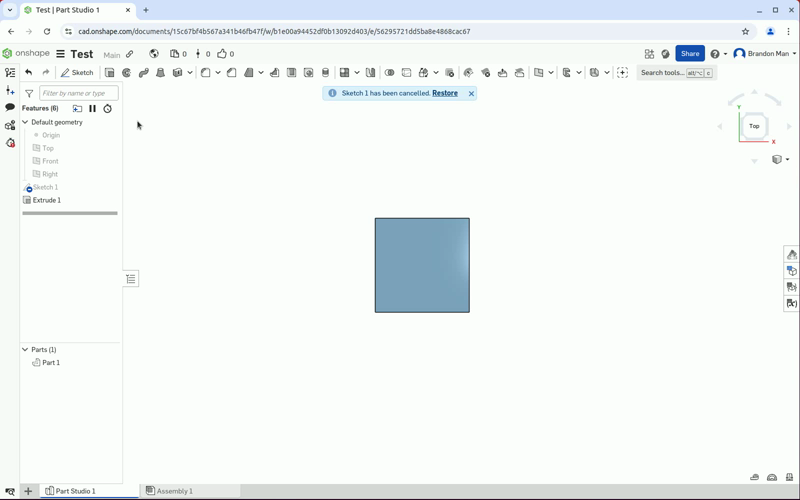
key(shift+h)
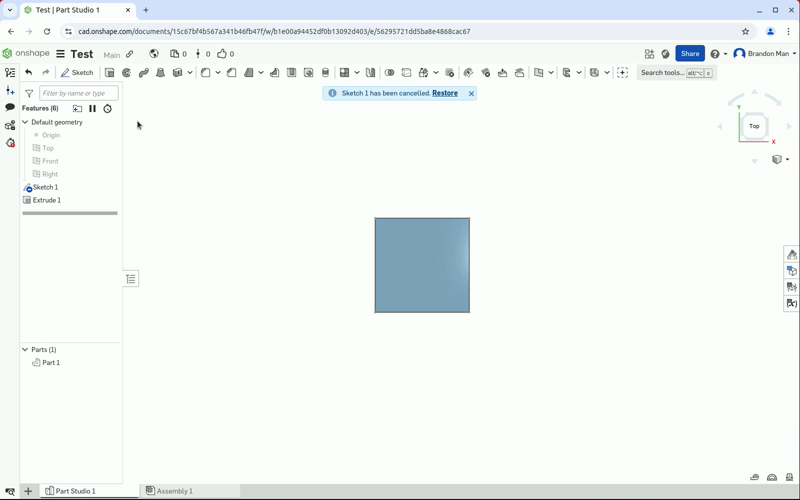
key(shift+h)
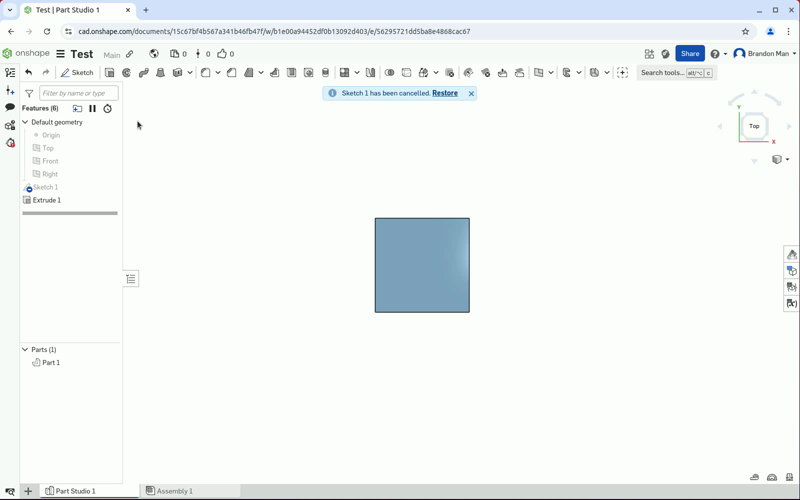
mouse_move(73, 189)
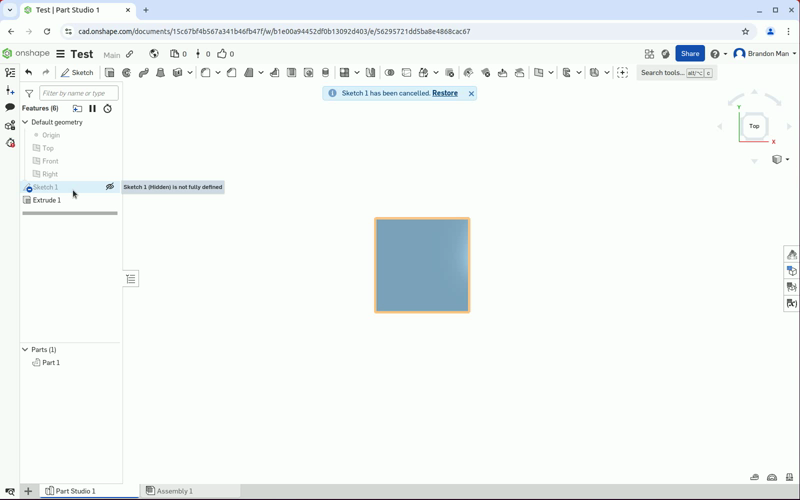
click(73, 189)
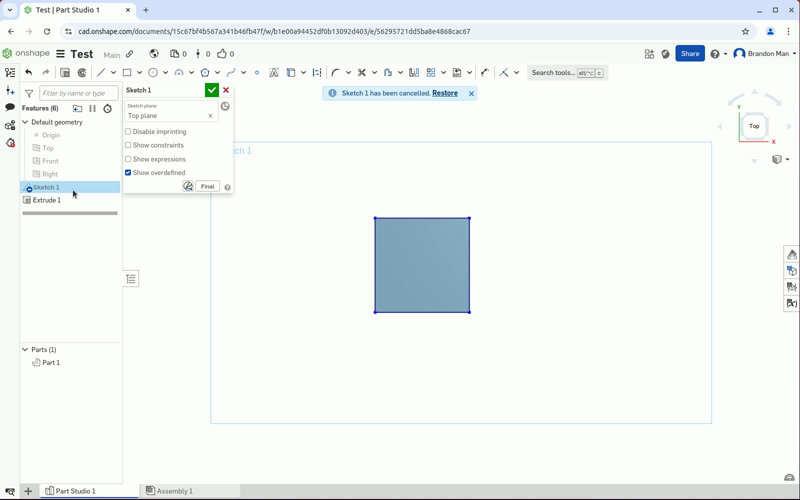
mouse_move(229, 92)
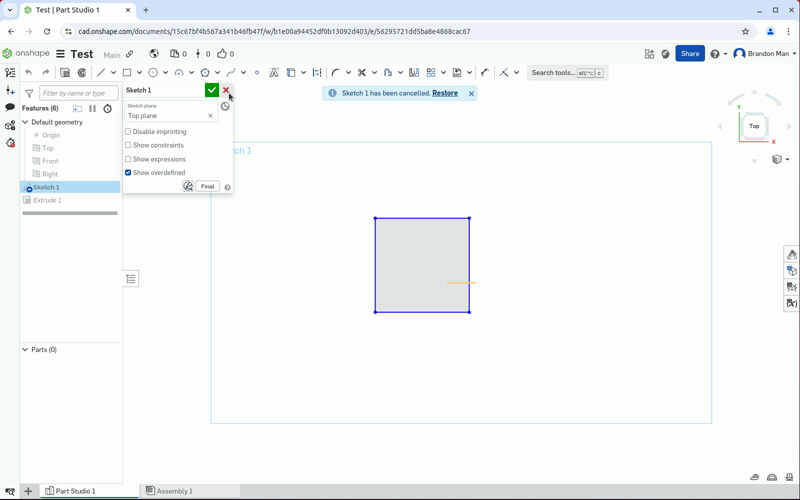
click(229, 92)
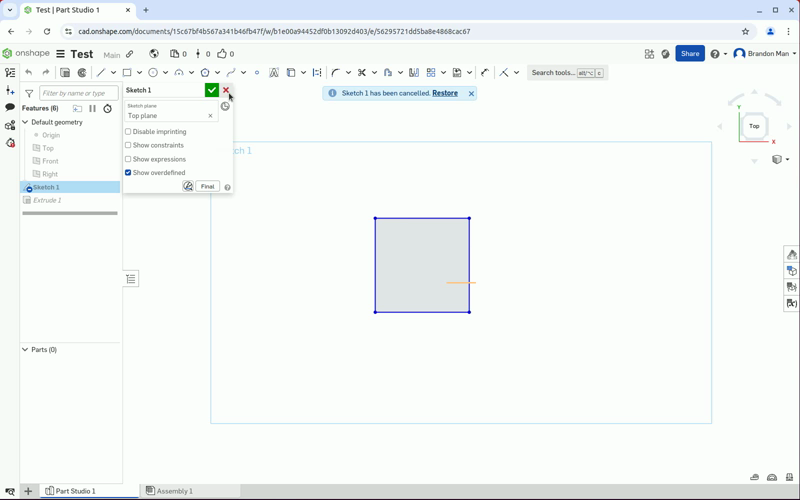
key(shift+s)
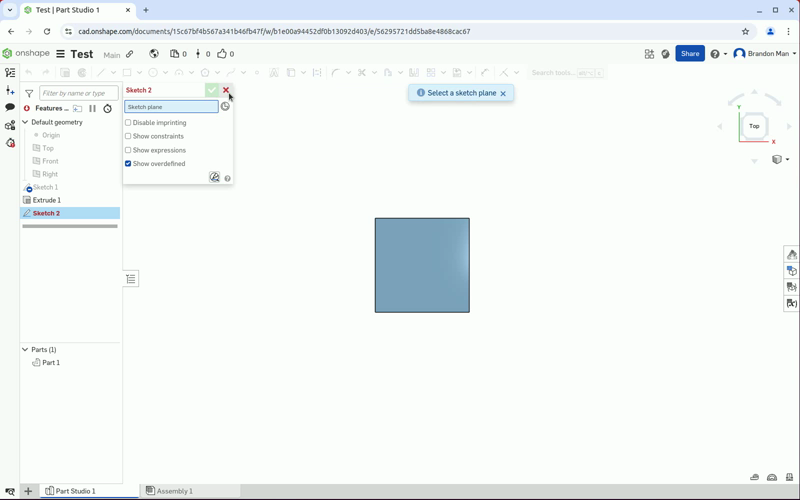
mouse_move(73, 150)
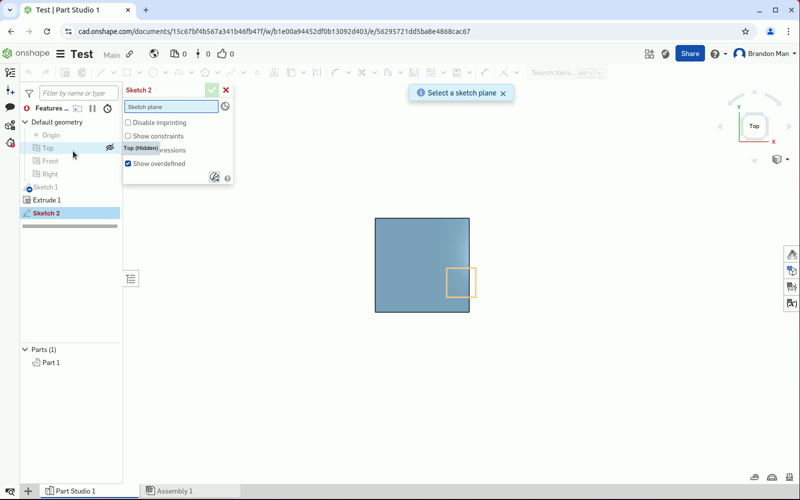
click(73, 150)
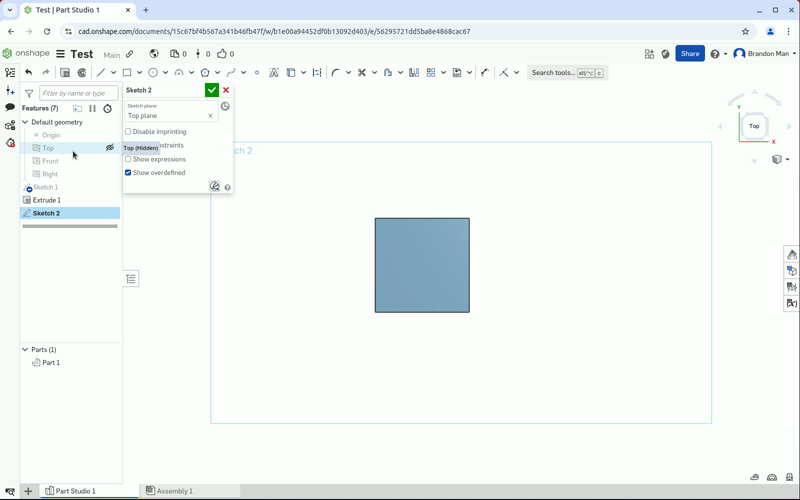
mouse_move(73, 352)
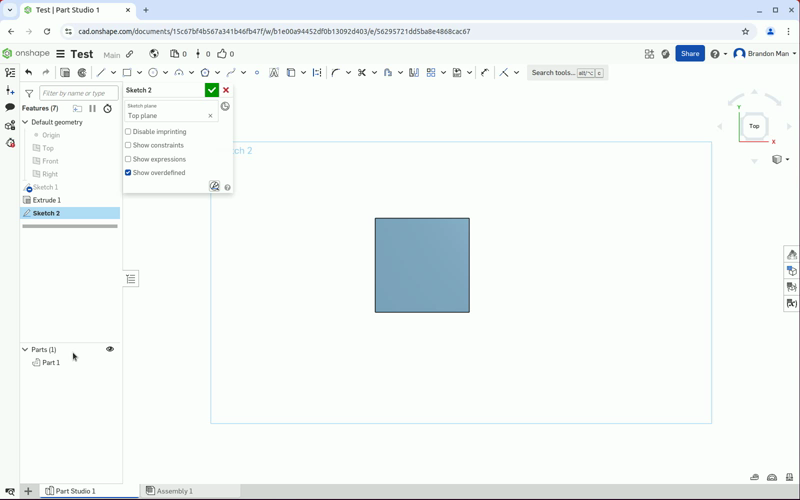
key(y)
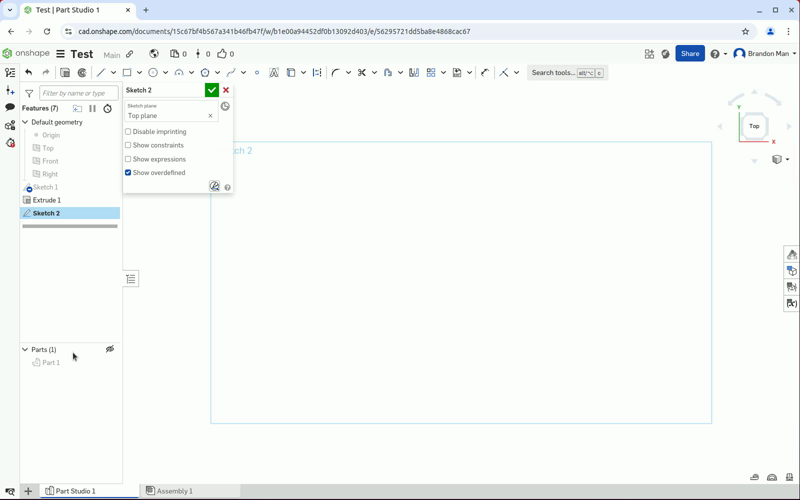
key(l)
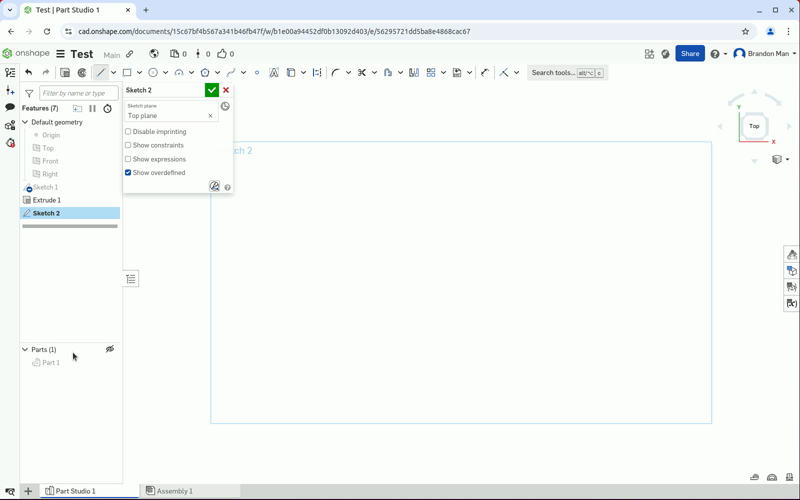
key_down(shift)
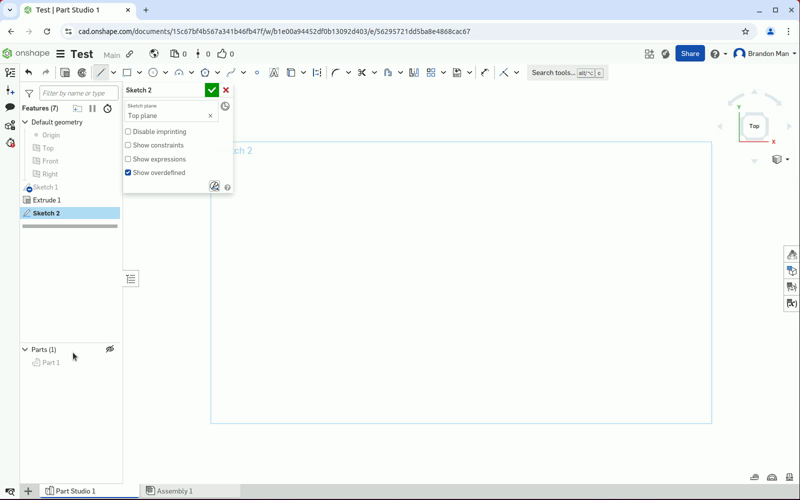
mouse_move(463, 348)
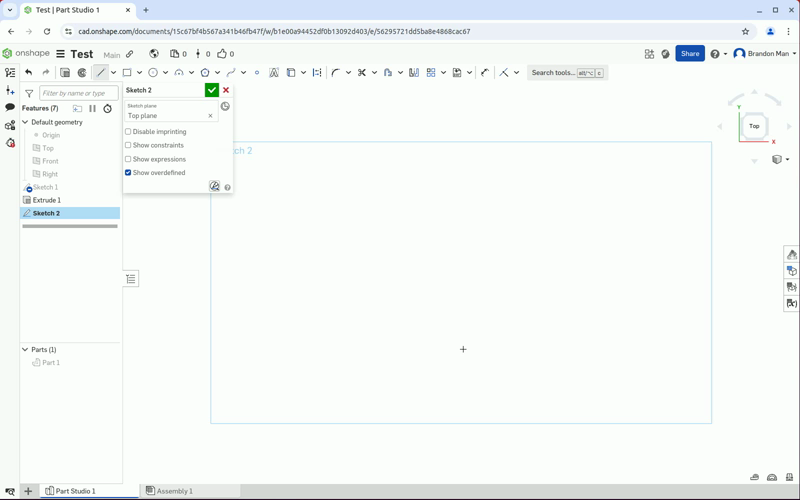
click(463, 348)
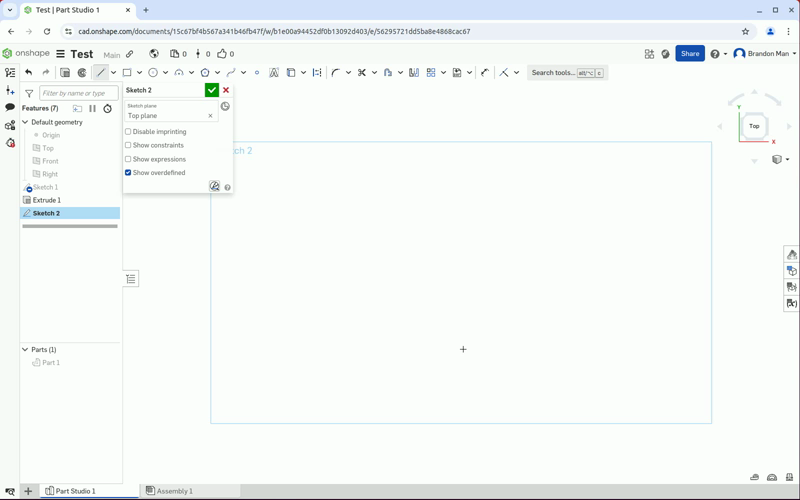
key_up(shift)
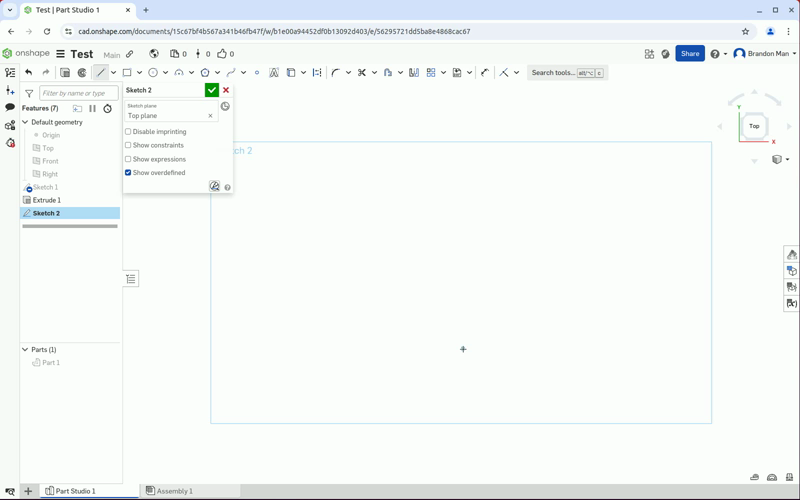
key_down(shift)
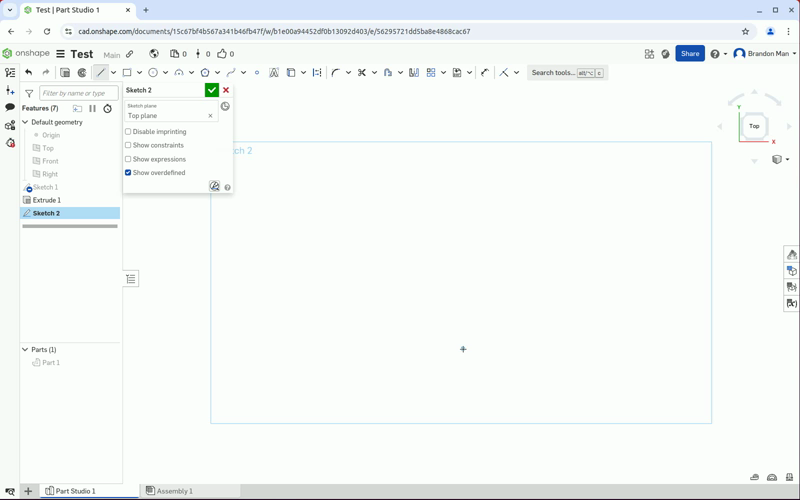
mouse_move(493, 348)
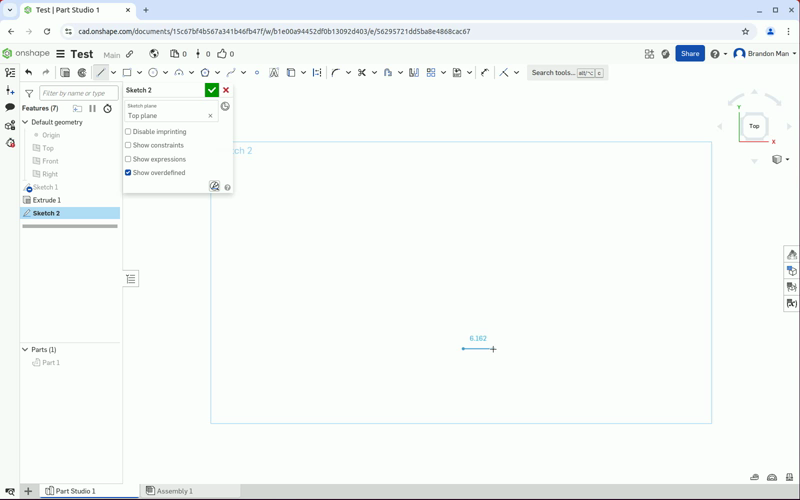
mouse_move(482, 348)
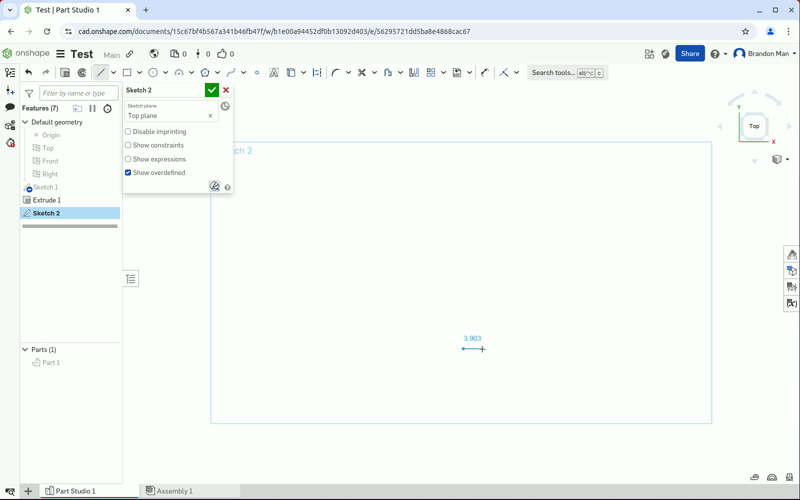
click(482, 348)
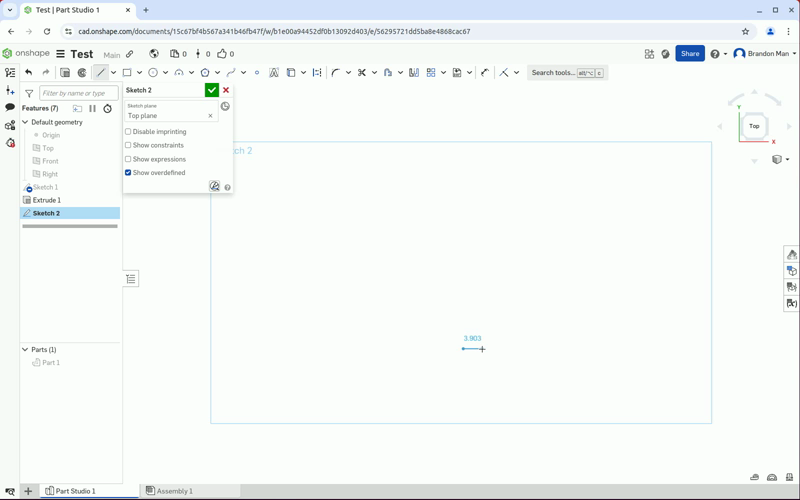
key_up(shift)
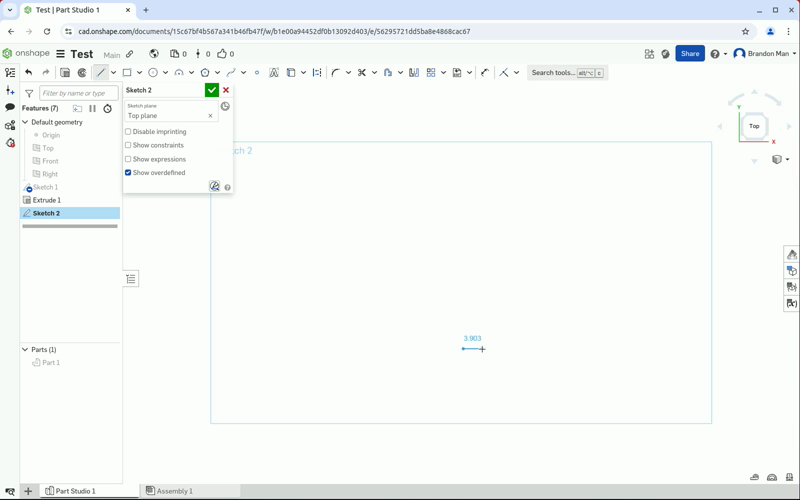
key_down(shift)
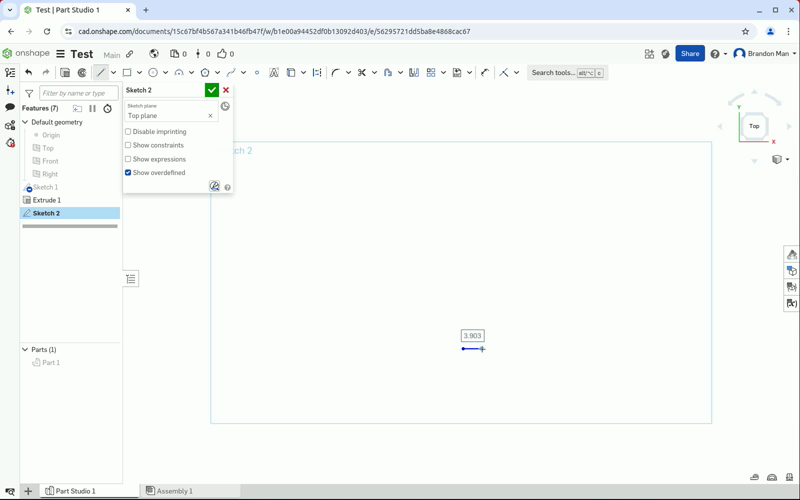
mouse_move(512, 348)
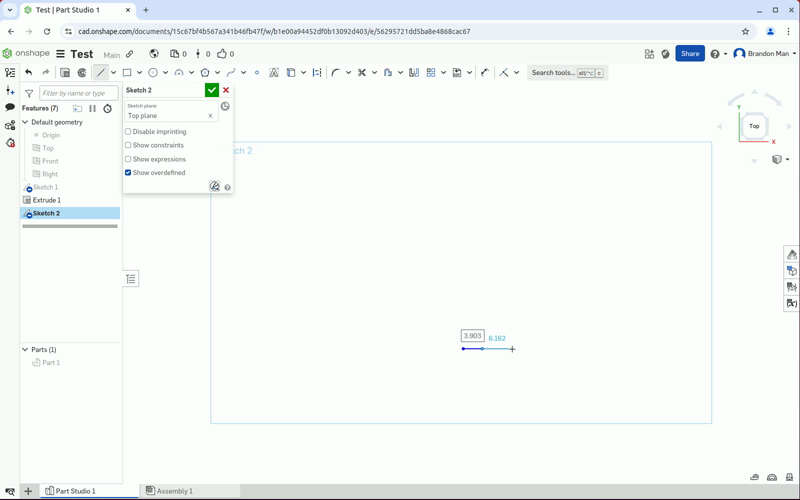
mouse_move(482, 310)
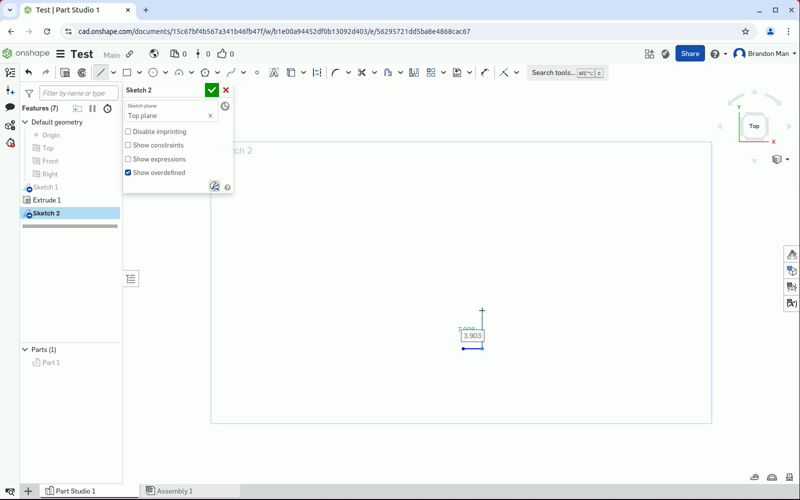
click(482, 310)
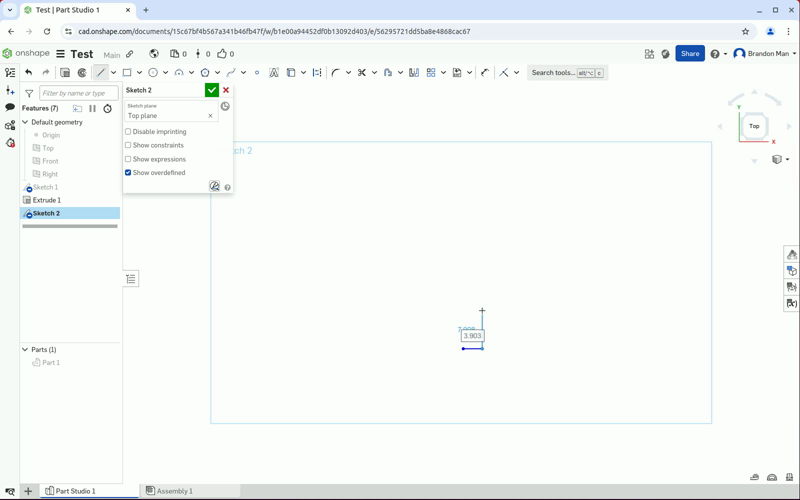
key_up(shift)
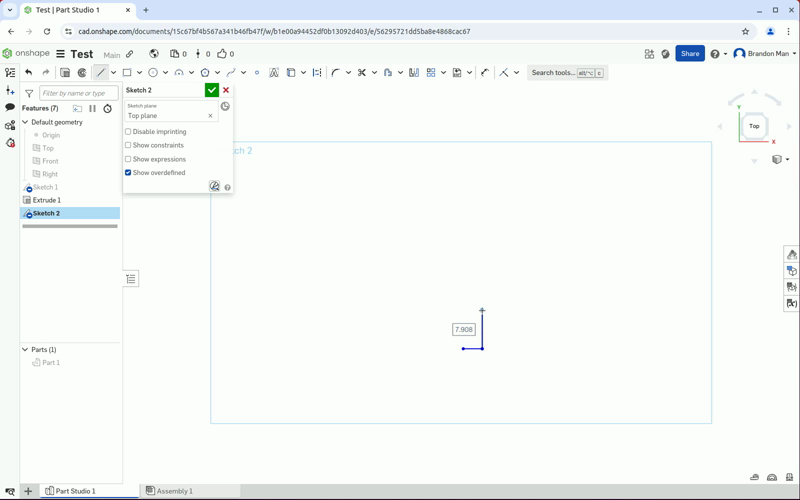
key_down(shift)
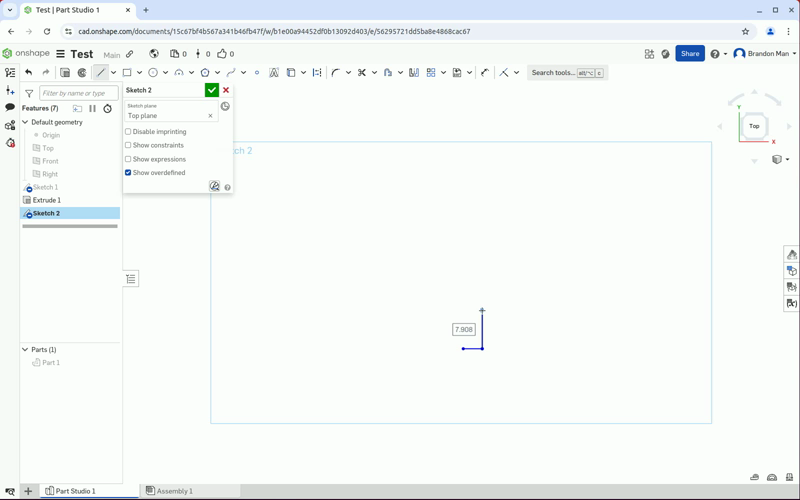
mouse_move(512, 310)
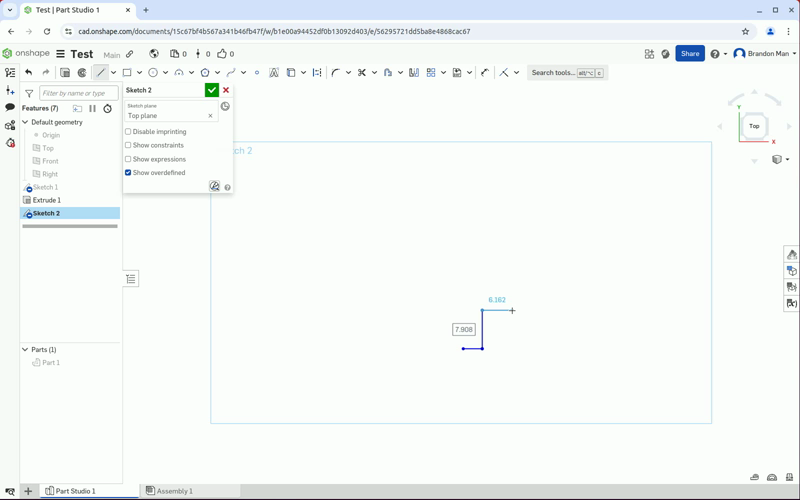
mouse_move(463, 310)
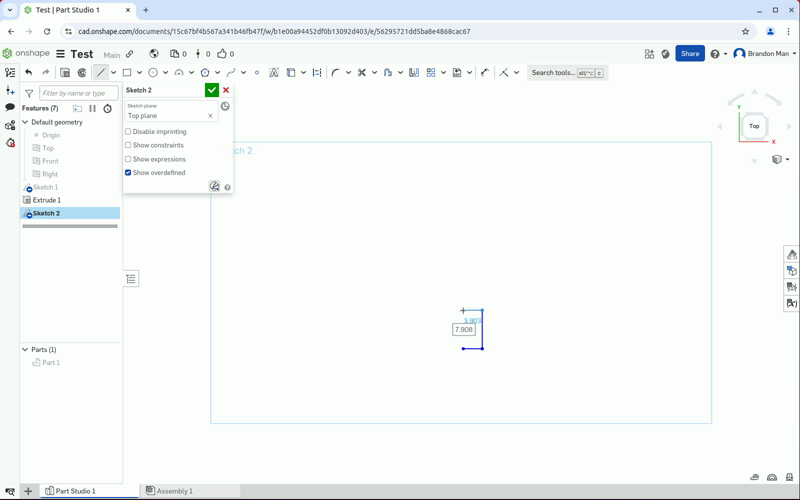
click(463, 310)
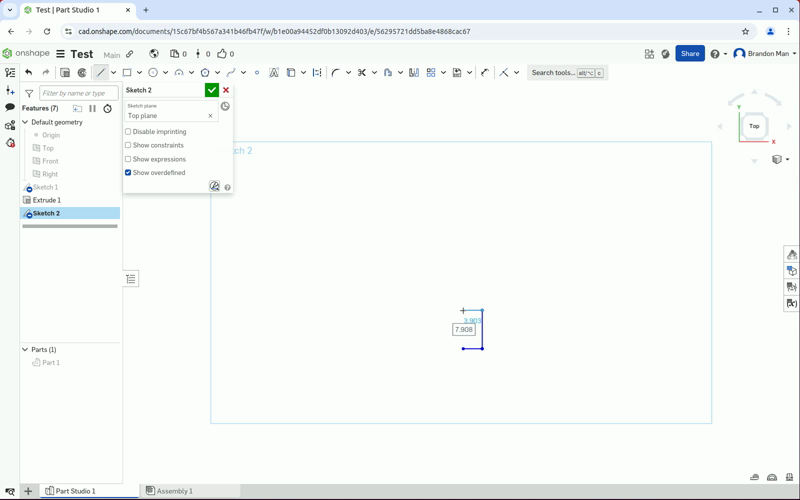
key_up(shift)
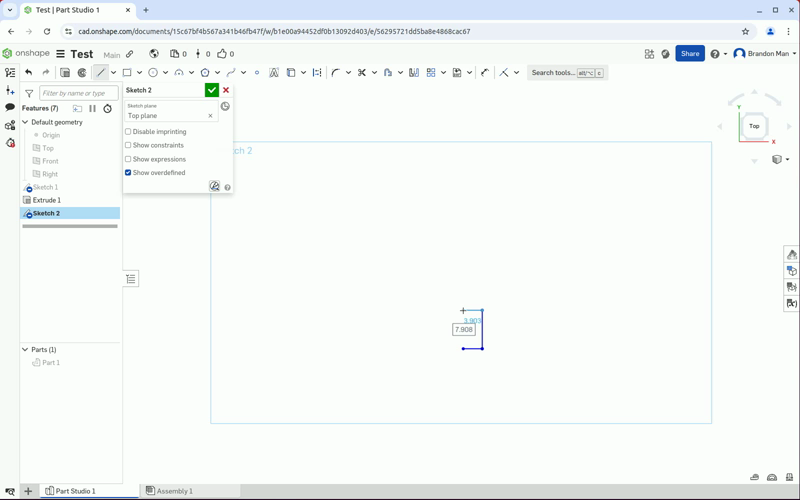
mouse_move(493, 310)
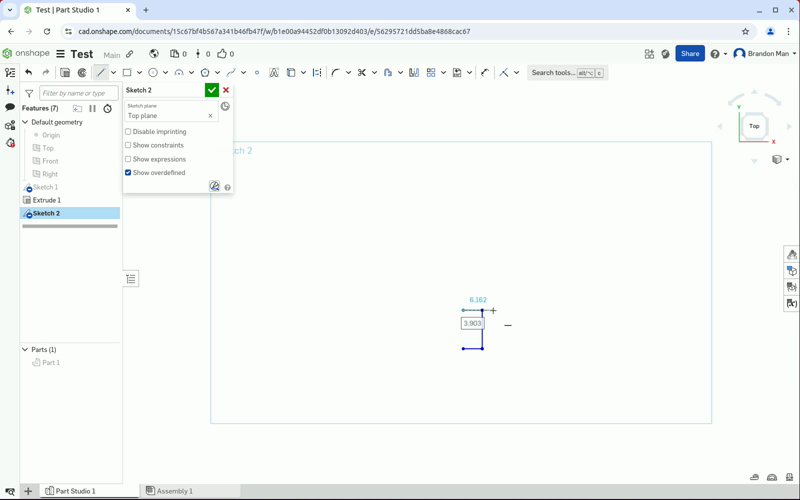
key_down(shift)
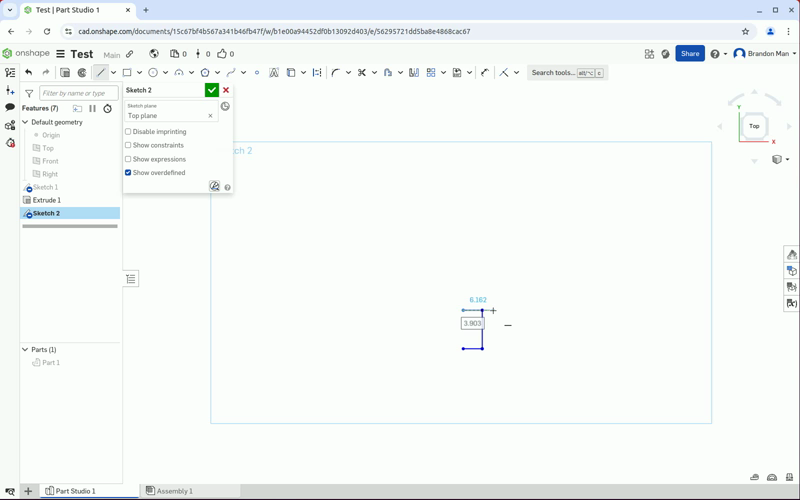
mouse_move(463, 348)
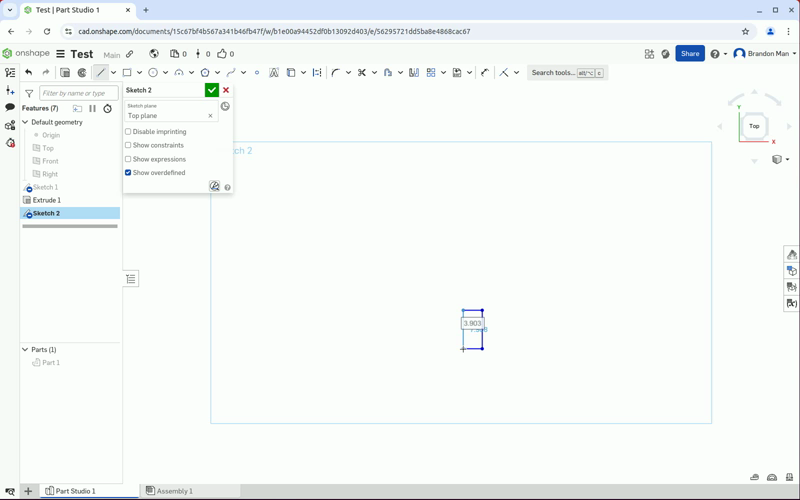
key_up(shift)
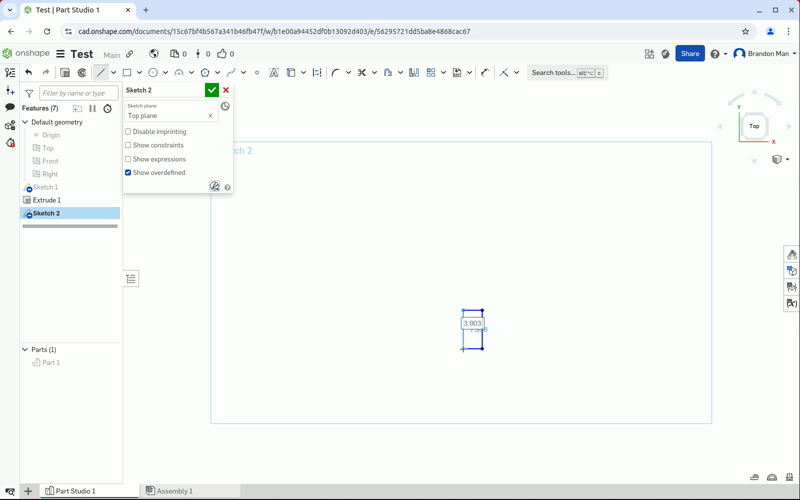
click(463, 348)
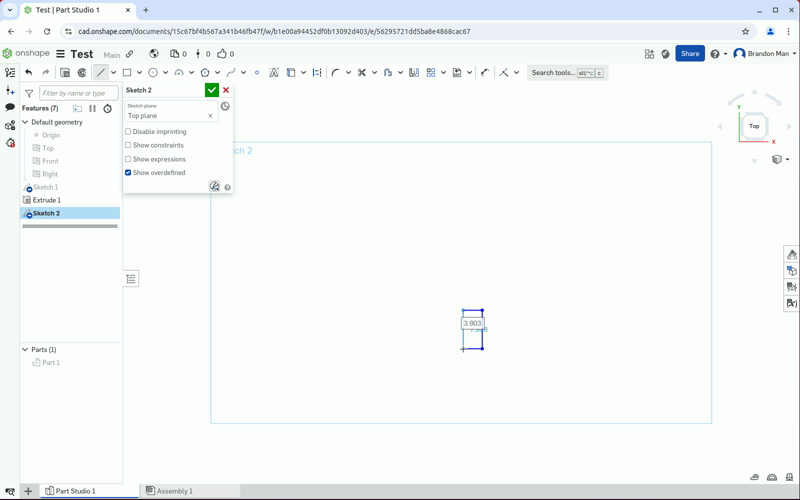
key(esc)
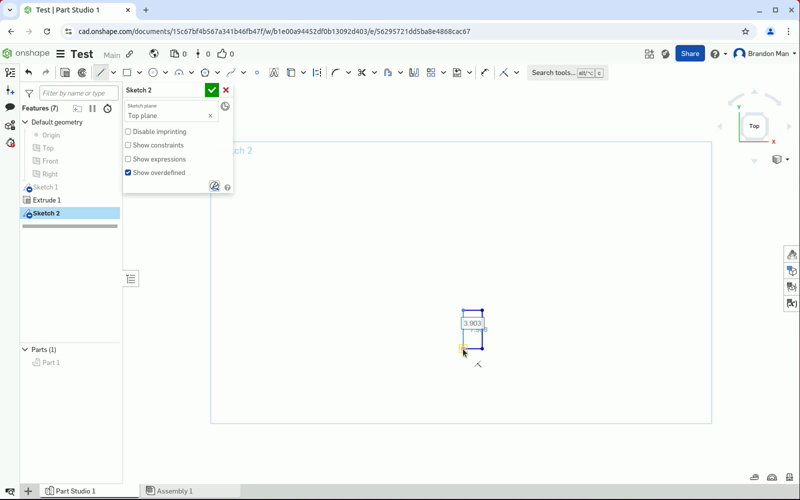
mouse_move(477, 320)
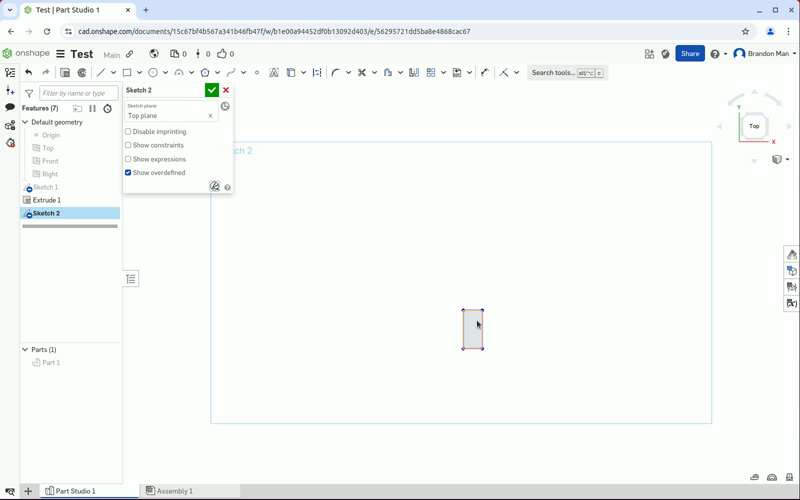
scroll(6)
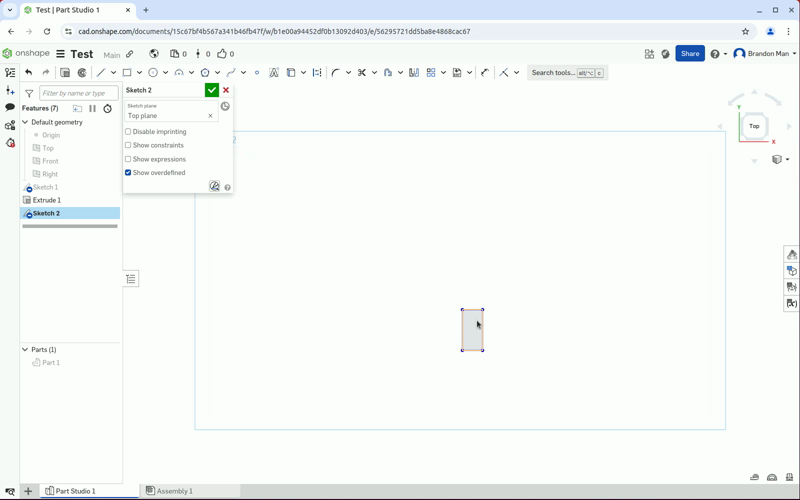
scroll(6)
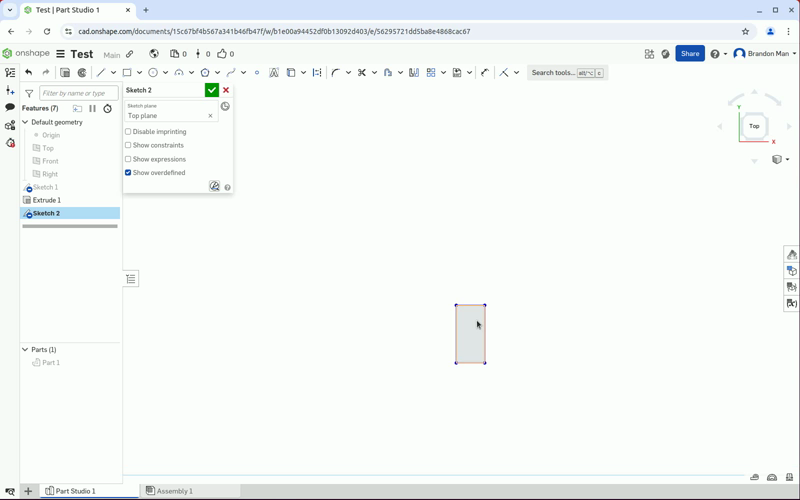
scroll(6)
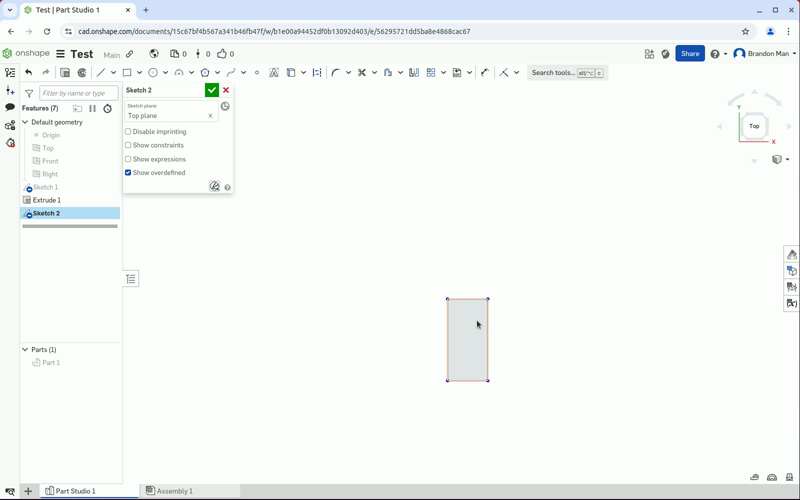
scroll(6)
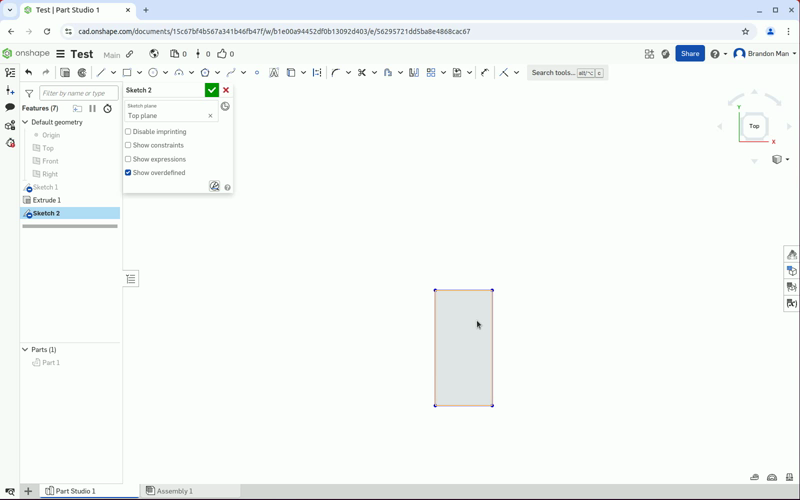
scroll(6)
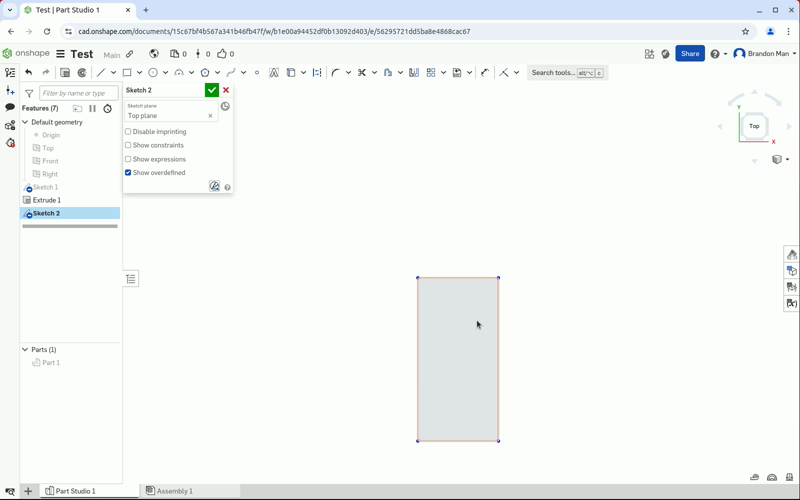
scroll(6)
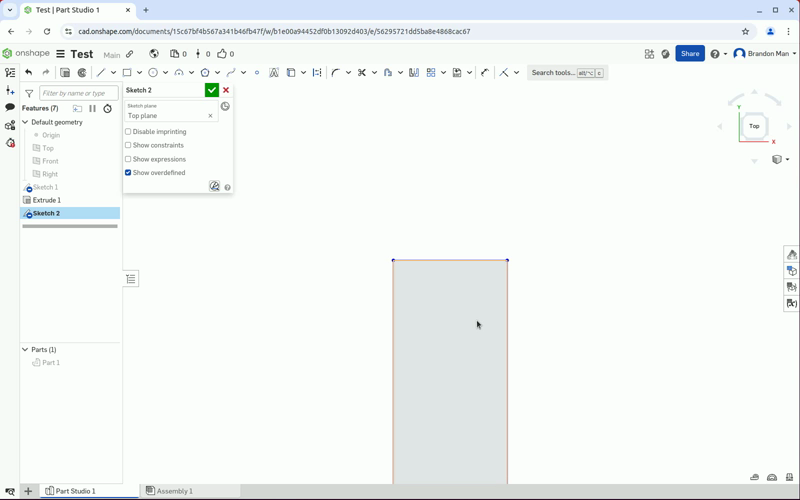
scroll(6)
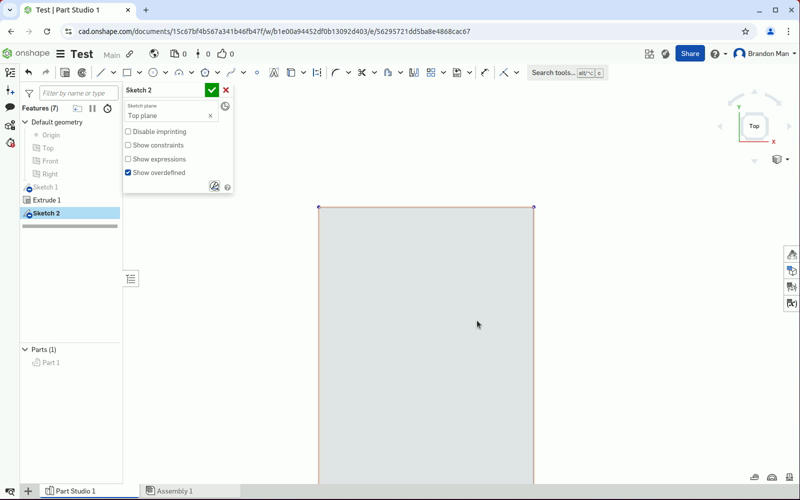
click(477, 320)
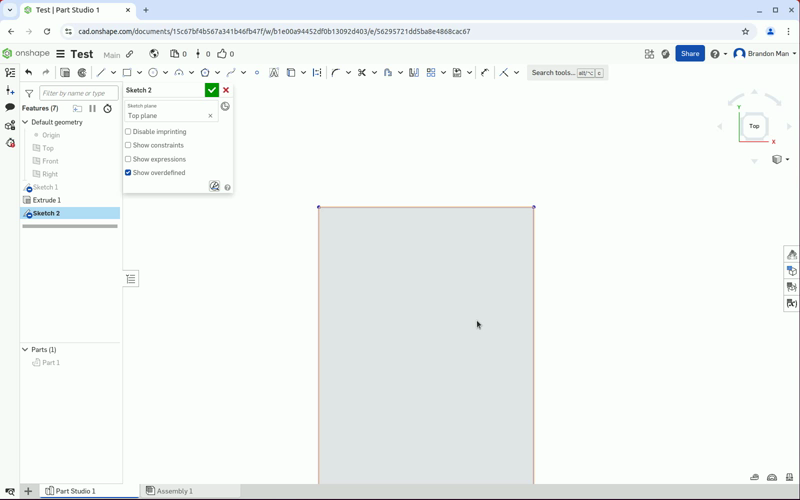
scroll(-6)
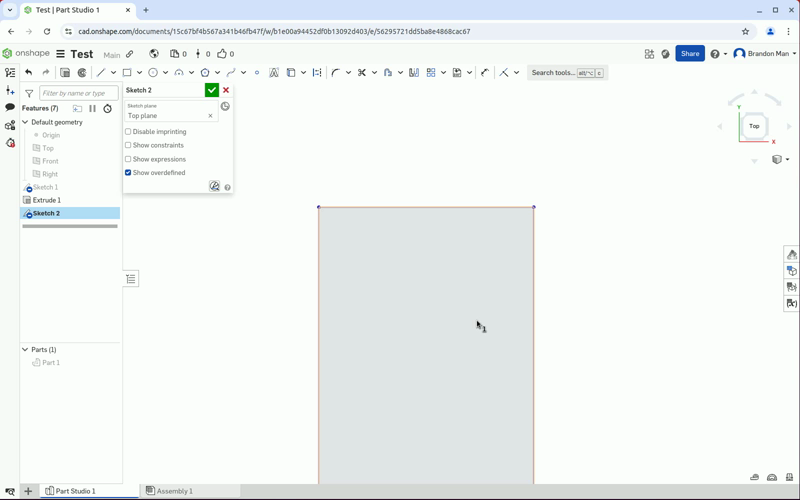
scroll(-6)
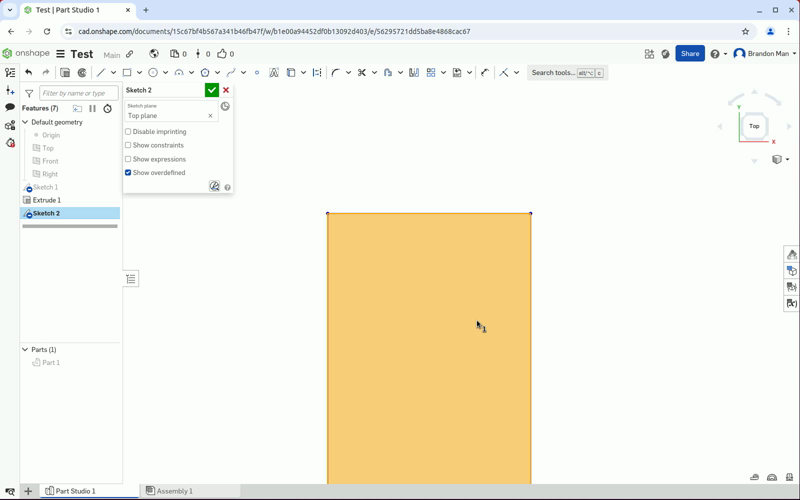
scroll(-6)
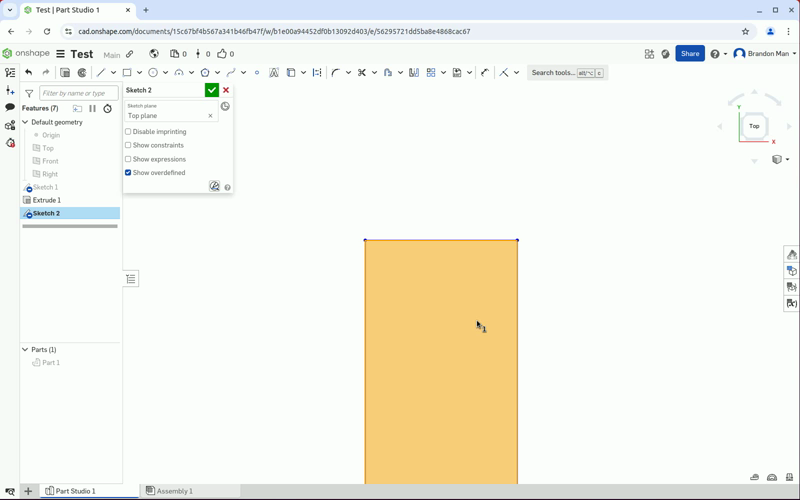
scroll(-6)
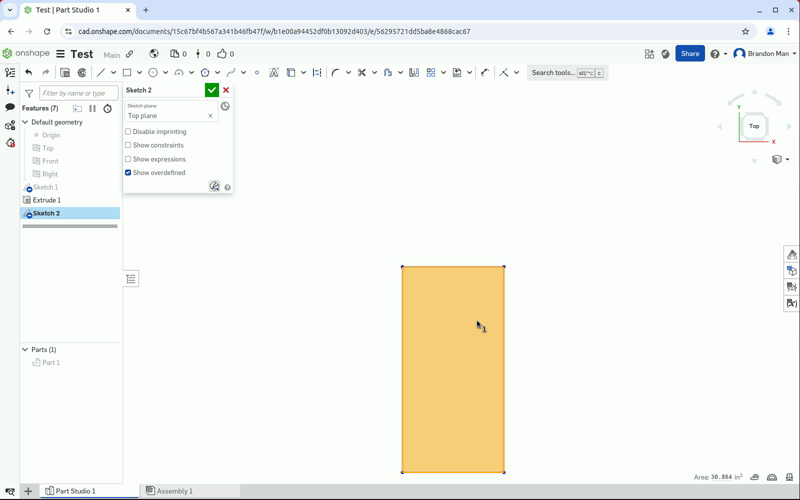
scroll(-6)
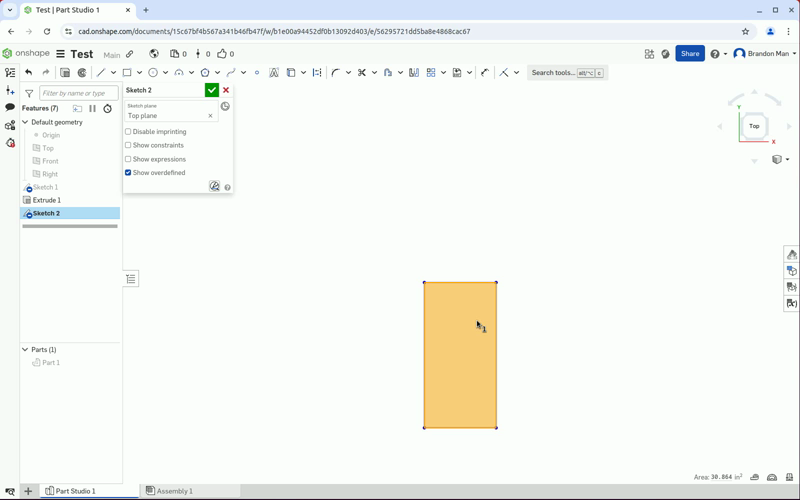
scroll(-6)
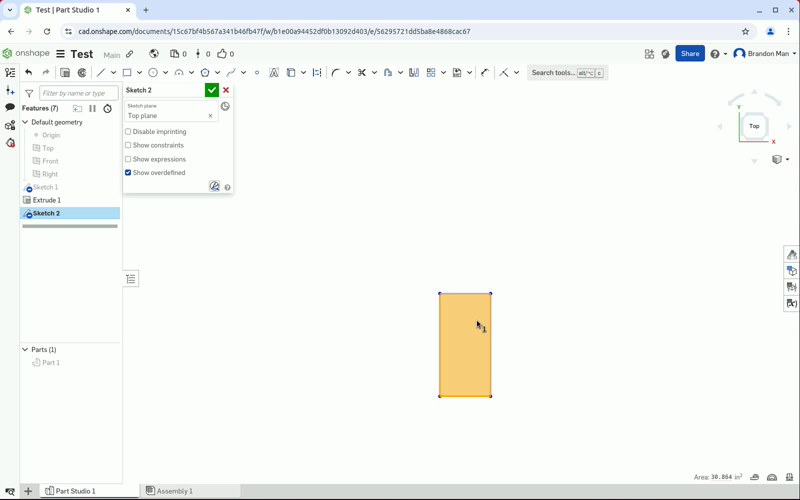
scroll(-6)
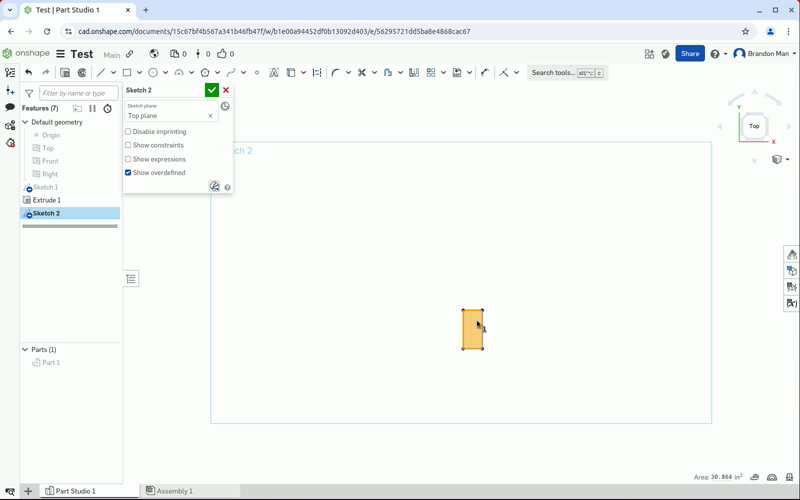
mouse_move(73, 352)
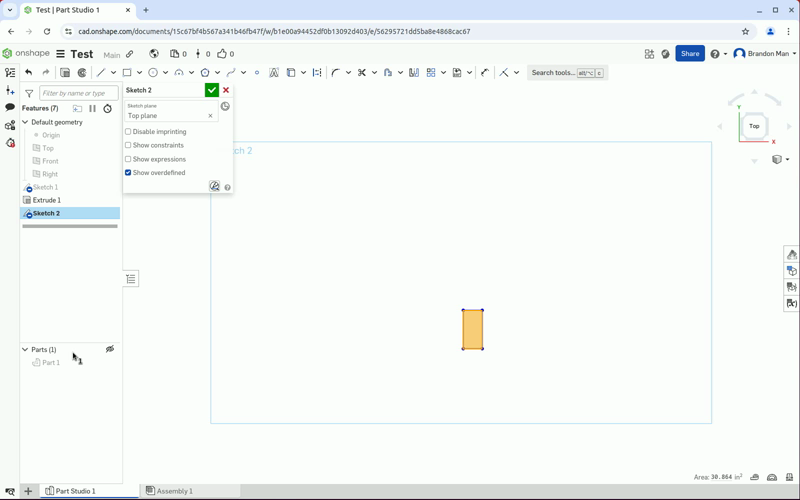
key(shift+y)
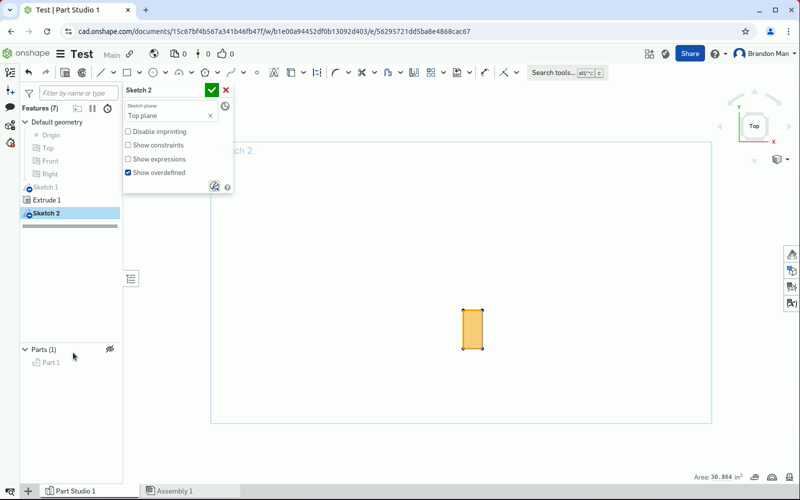
key(shift+e)
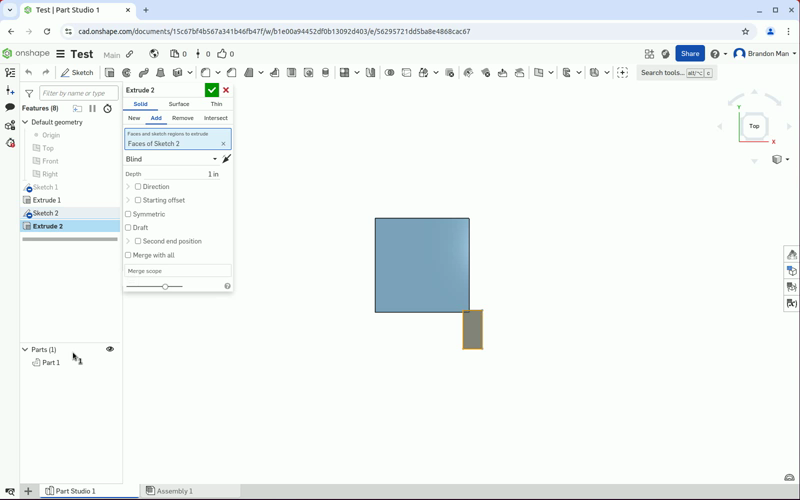
mouse_move(143, 106)
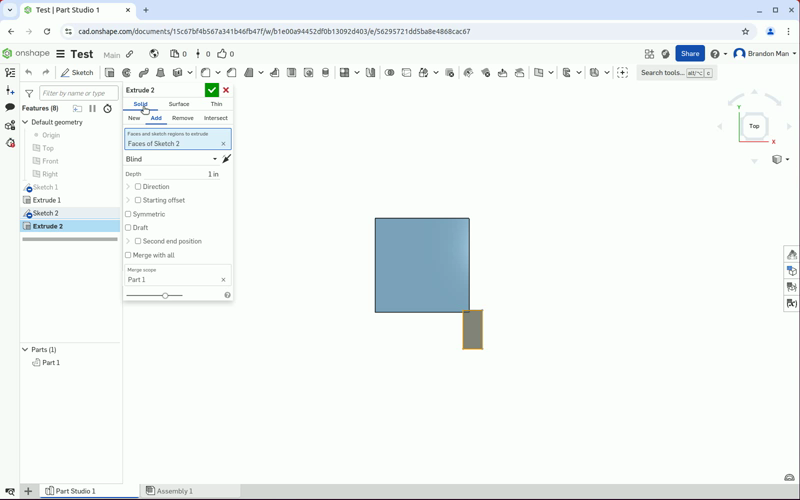
click(143, 106)
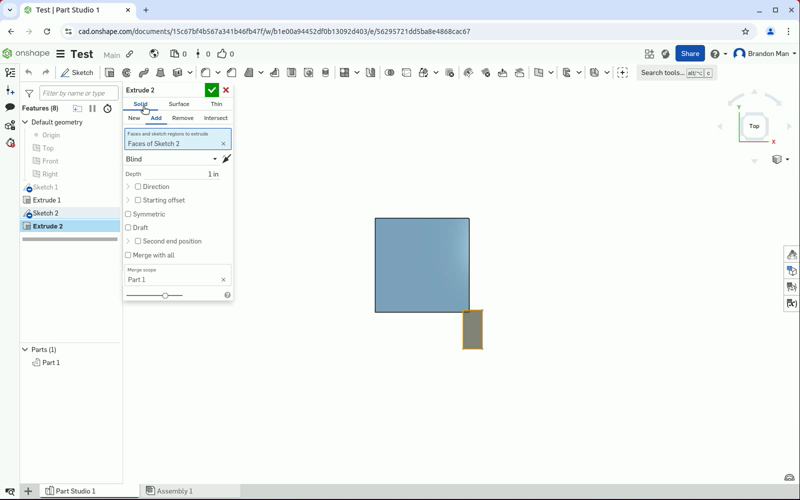
mouse_move(137, 120)
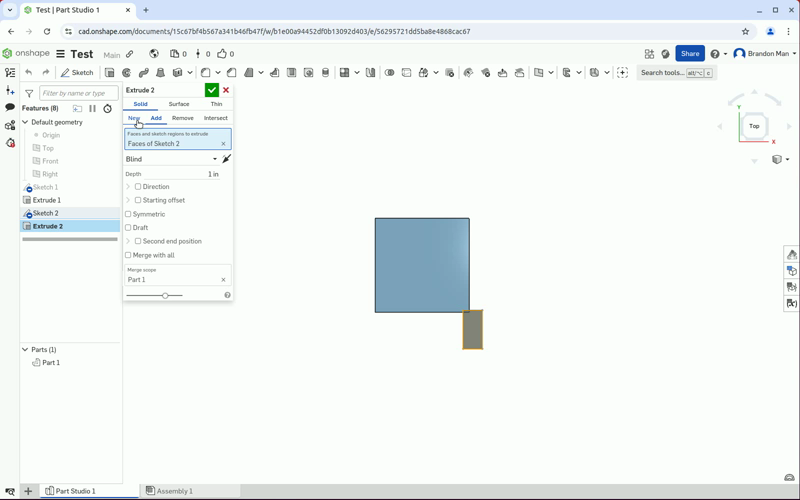
click(137, 120)
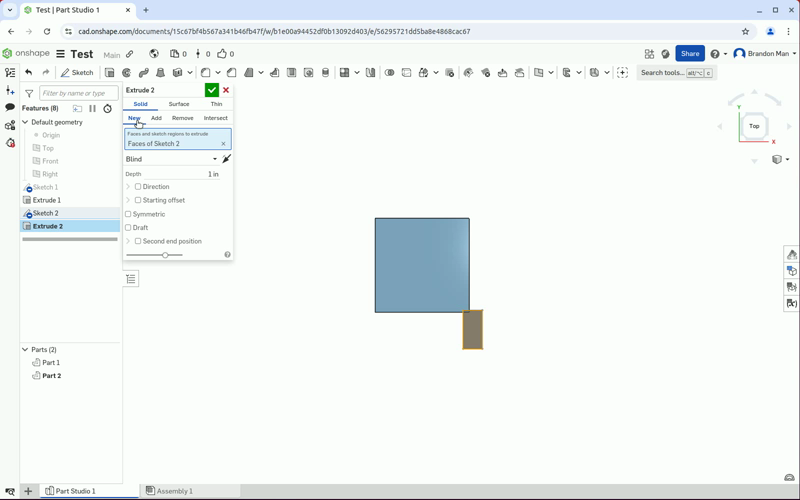
key(tab, 4)
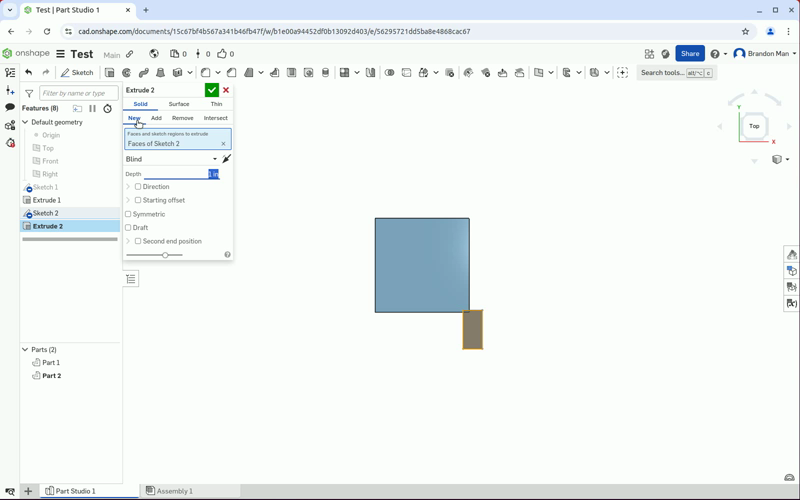
text(23.108)
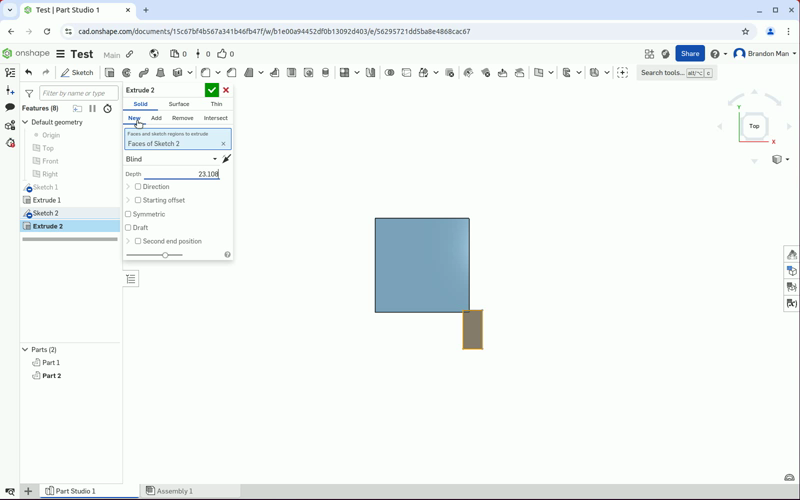
key(enter)
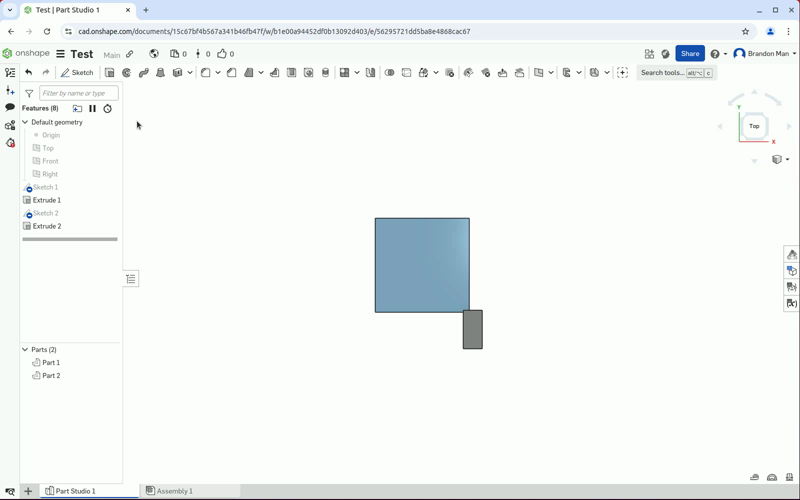
key(shift+h)
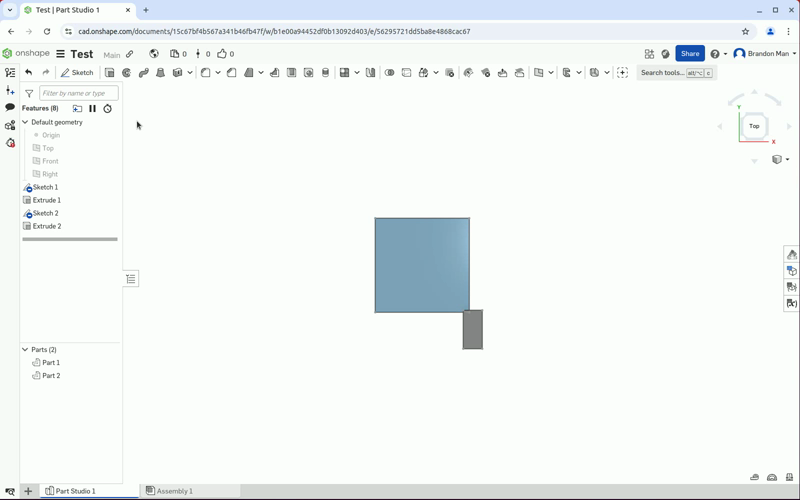
key(shift+h)
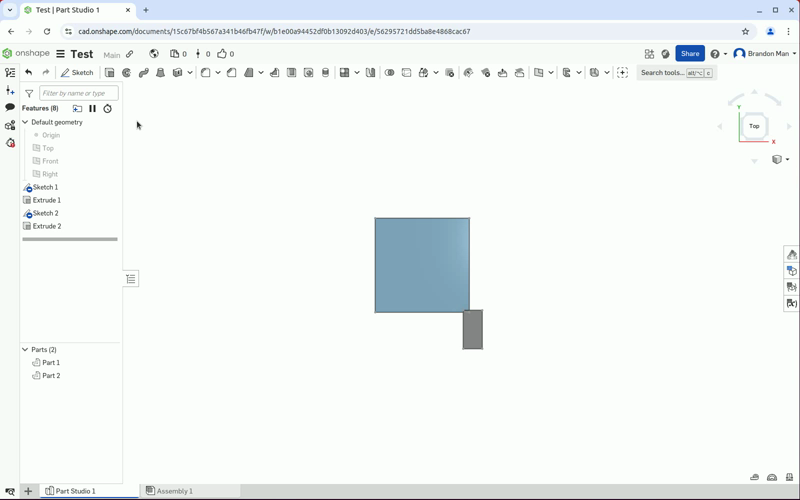
key(shift+7)
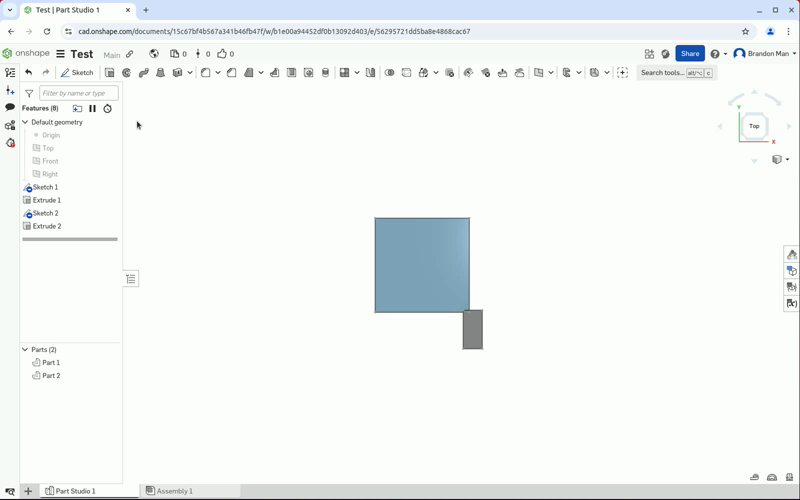
key(up, 3)
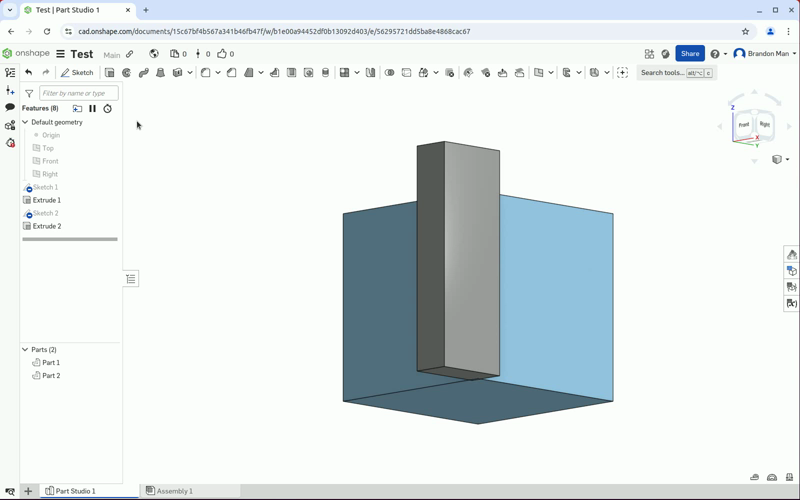
key(left, 3)
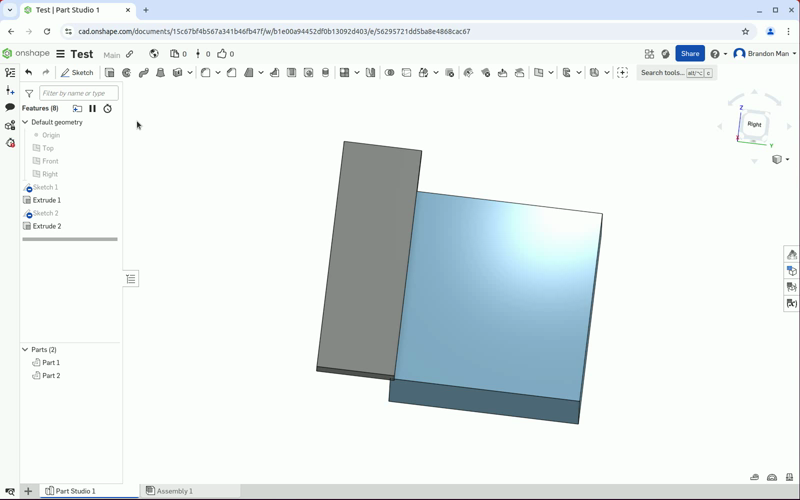
key(right, 3)
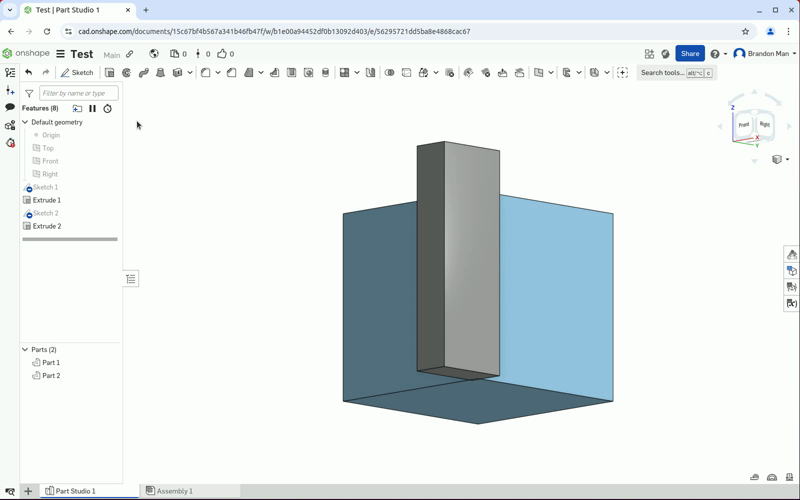
key(down, 3)
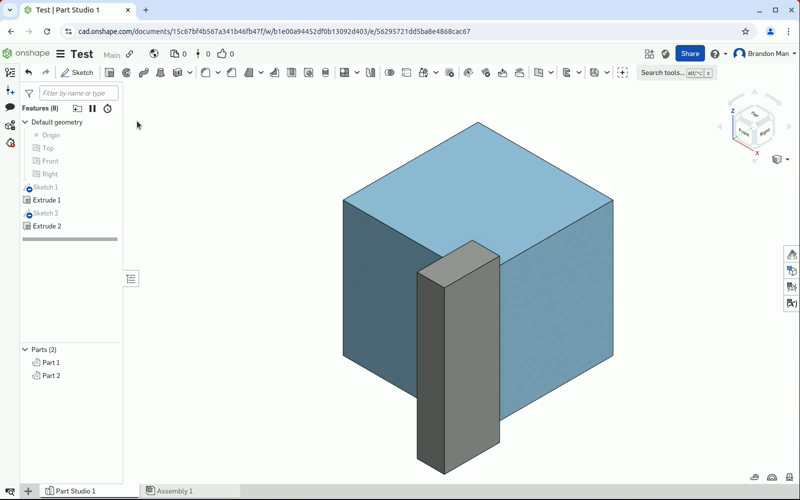
mouse_move(73, 189)
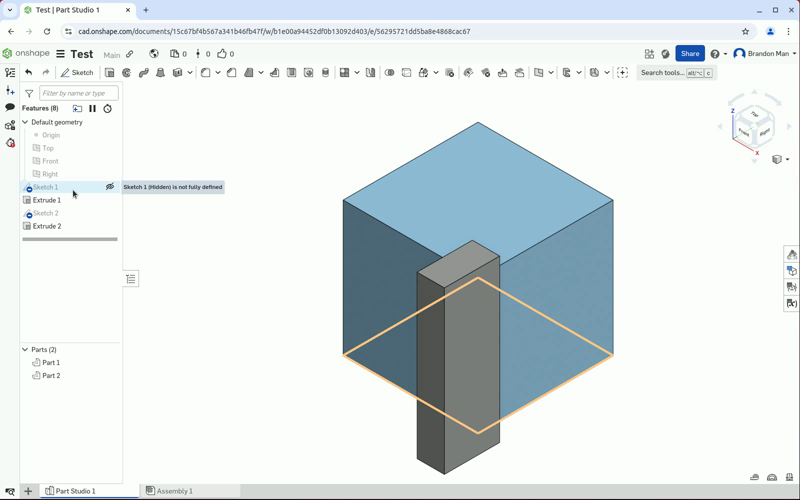
click(73, 189)